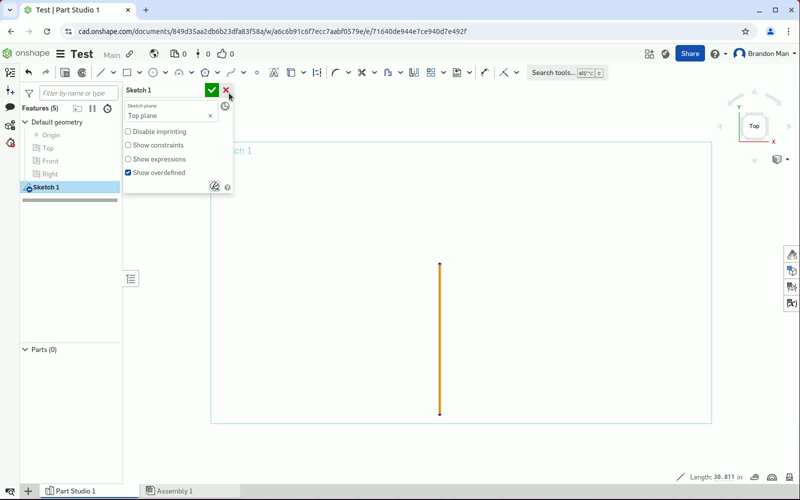
key(shift+h)
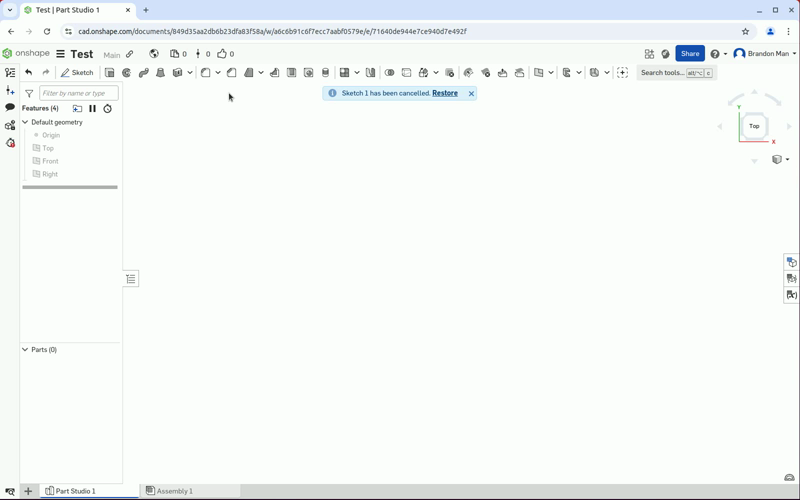
mouse_move(73, 352)
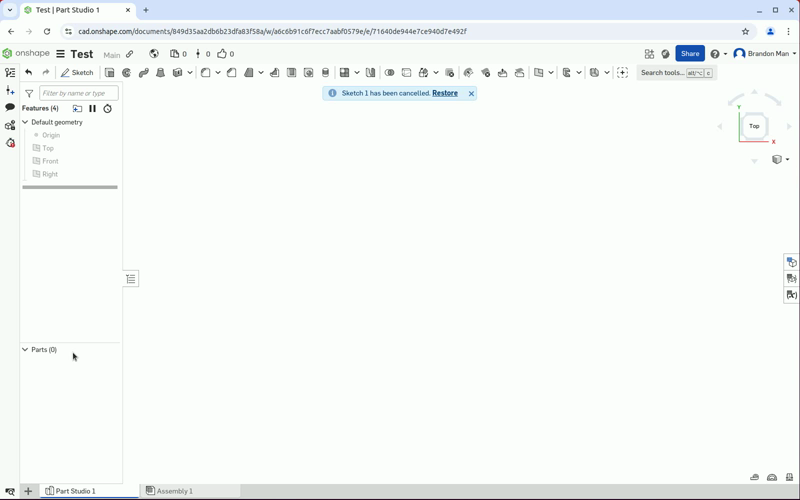
key(y)
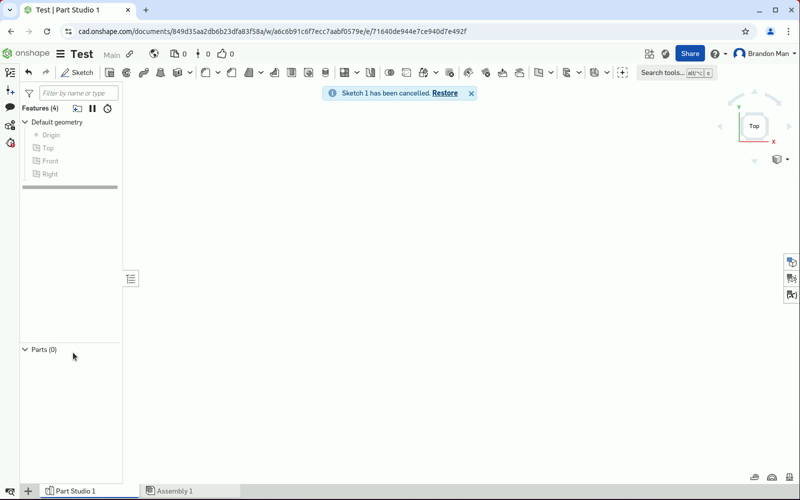
key(shift+p)
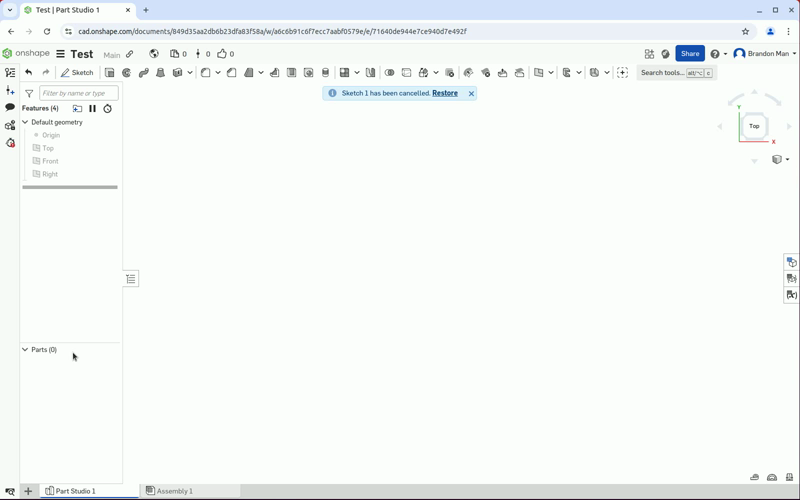
key(space)
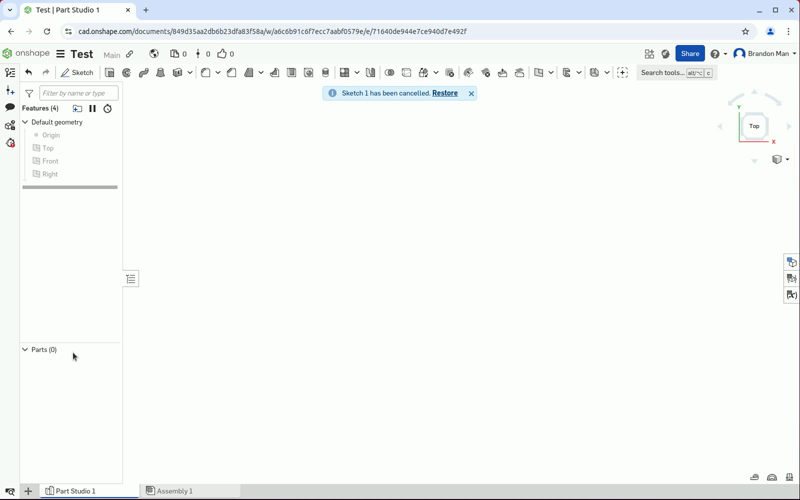
key_down(shift)
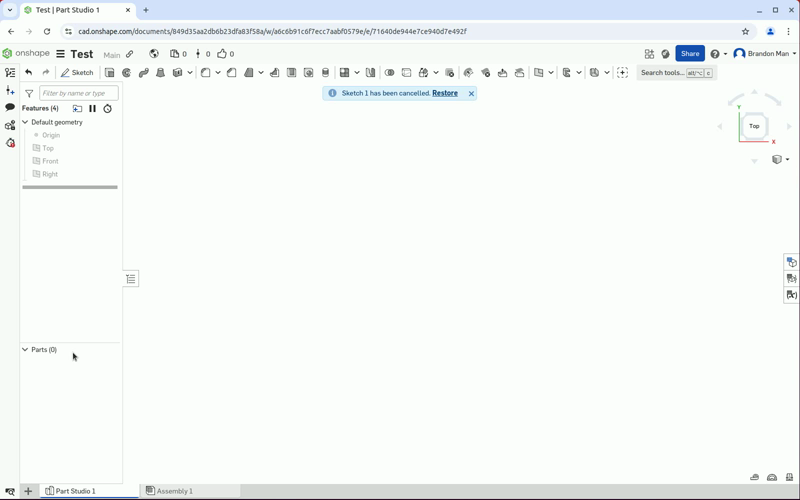
key(up)
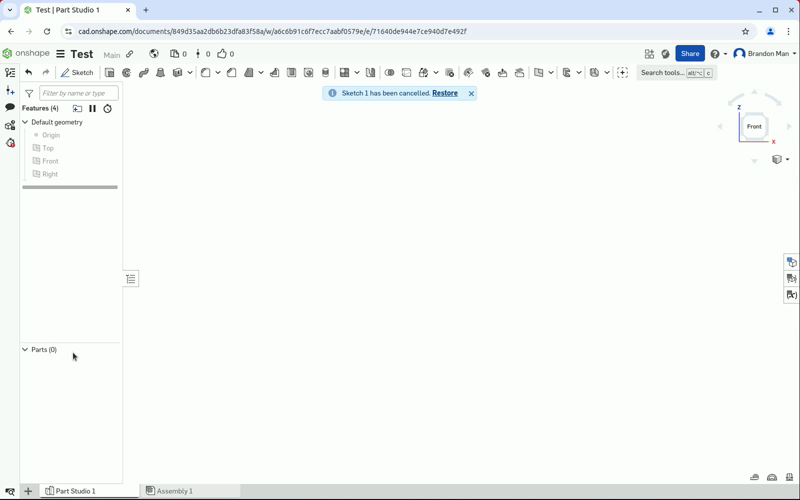
key_up(shift)
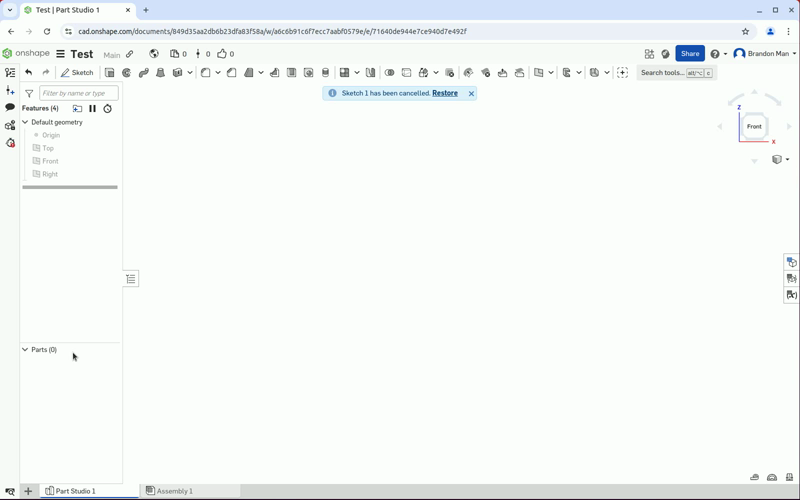
mouse_move(73, 352)
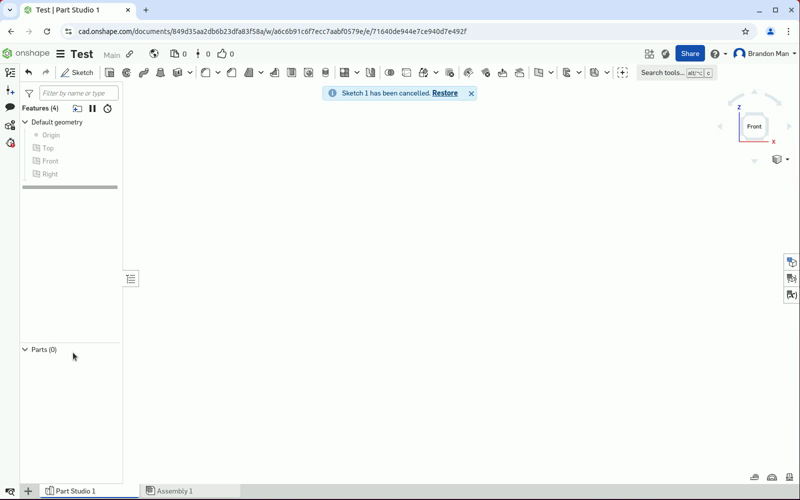
key(shift+y)
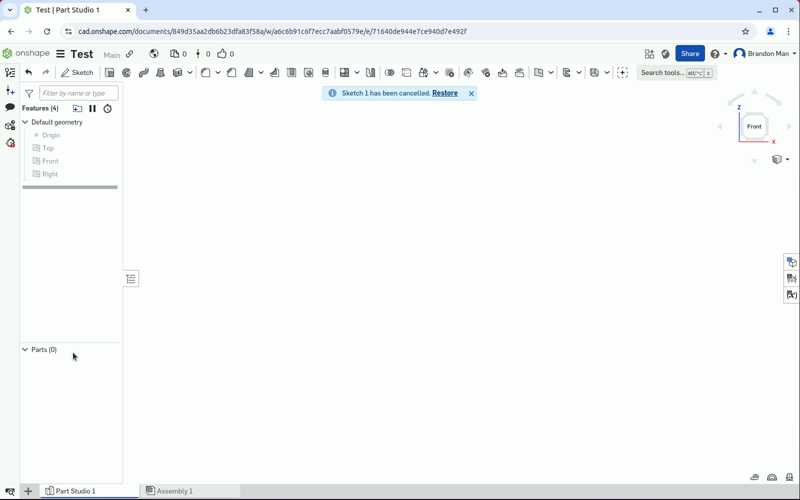
key(shift+s)
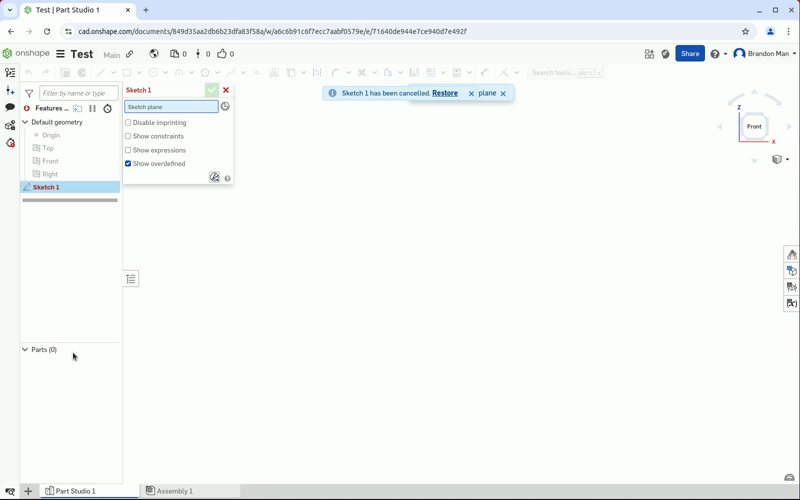
mouse_move(73, 163)
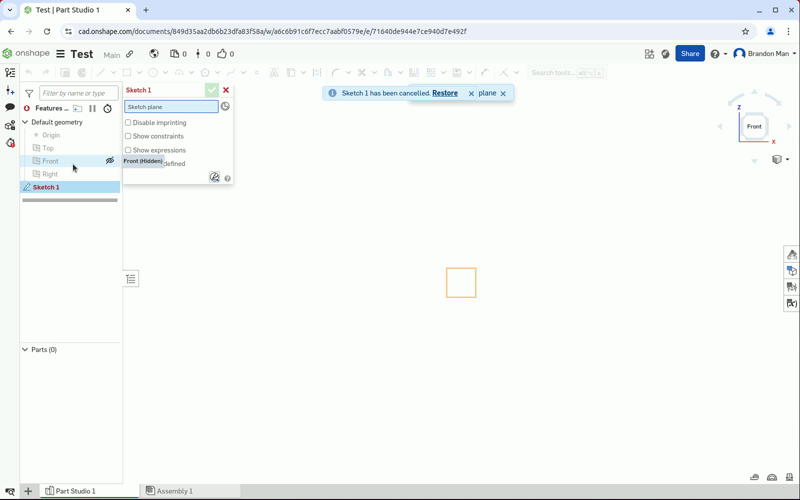
click(73, 163)
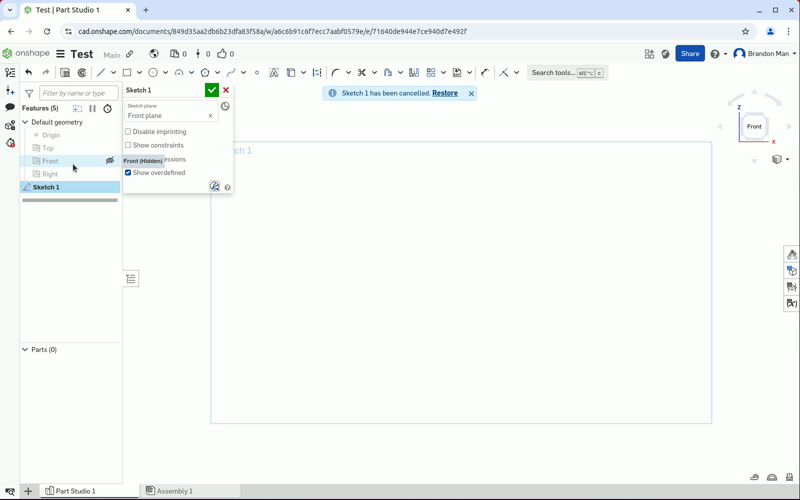
mouse_move(73, 352)
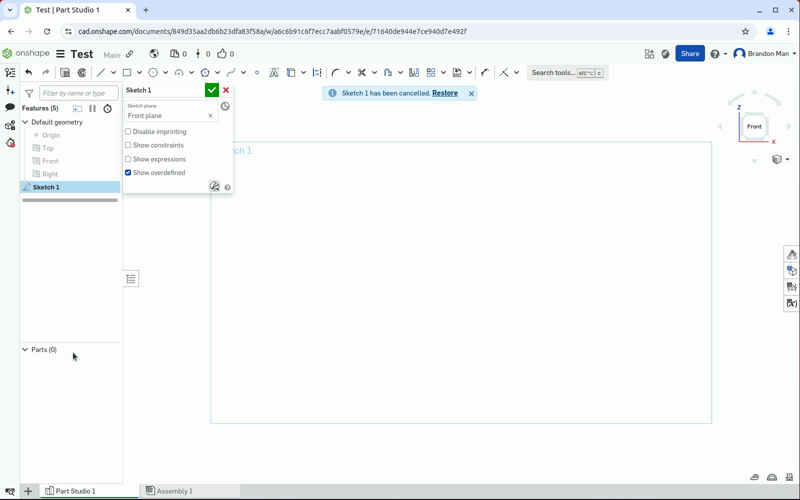
key(y)
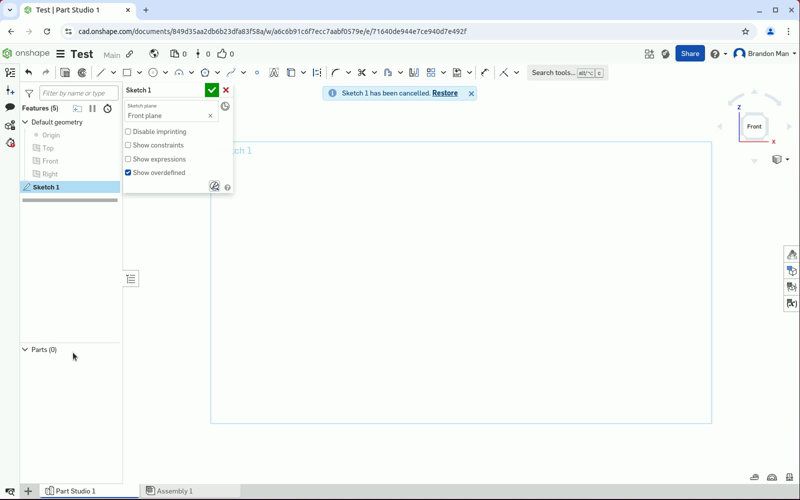
key(l)
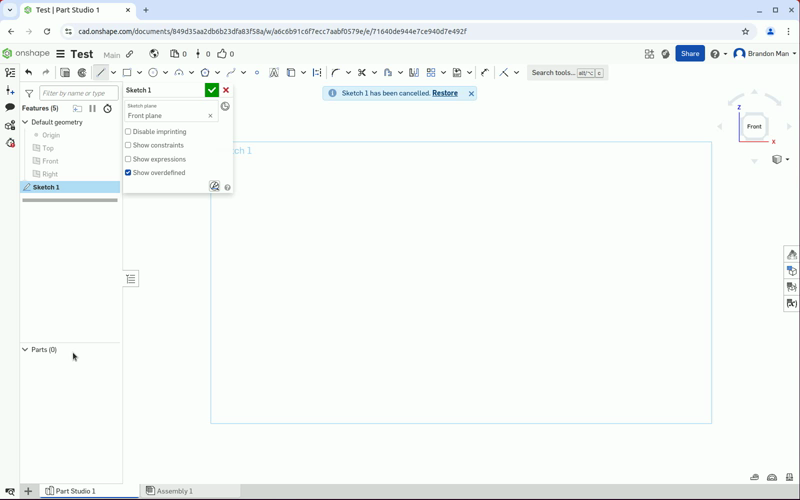
key_down(shift)
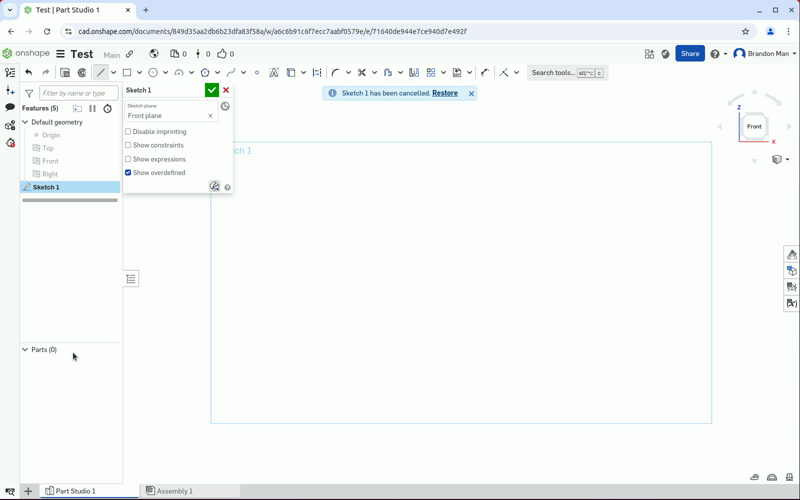
mouse_move(401, 328)
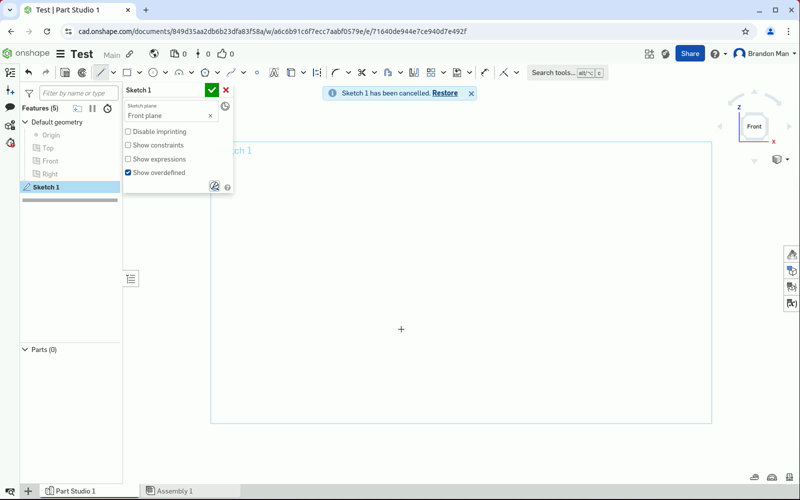
click(401, 328)
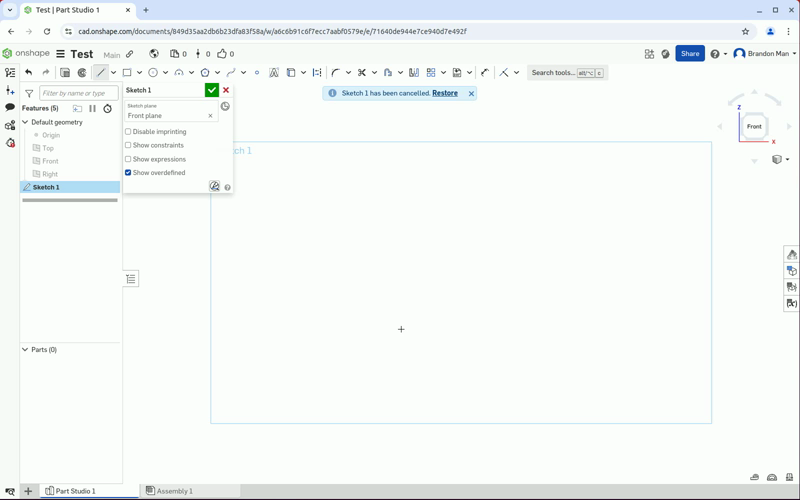
key_up(shift)
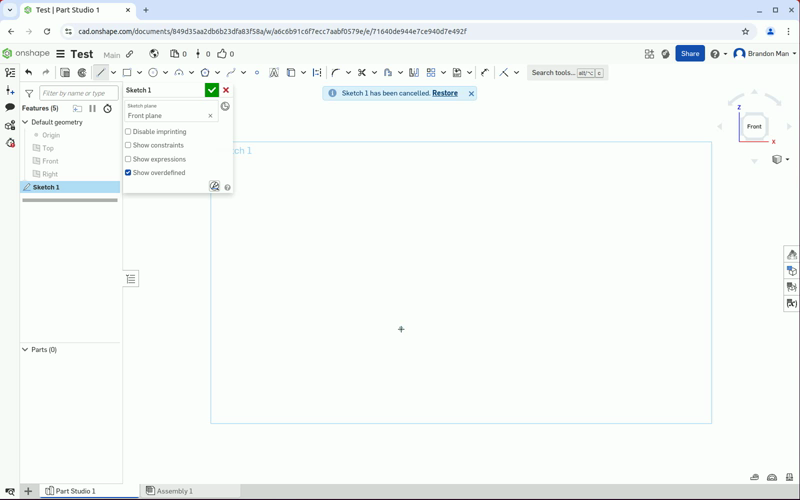
key_down(shift)
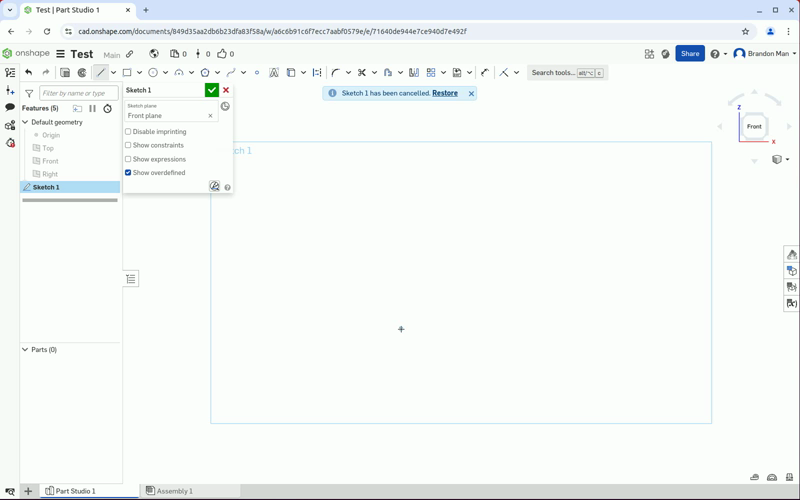
mouse_move(535, 328)
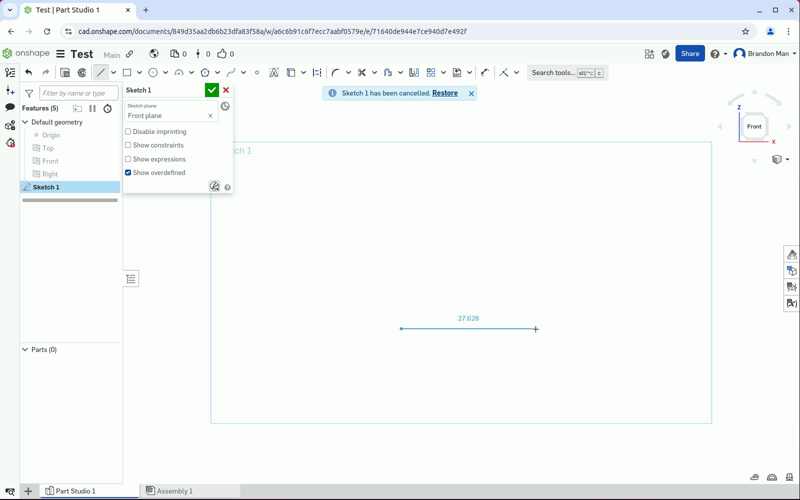
click(535, 328)
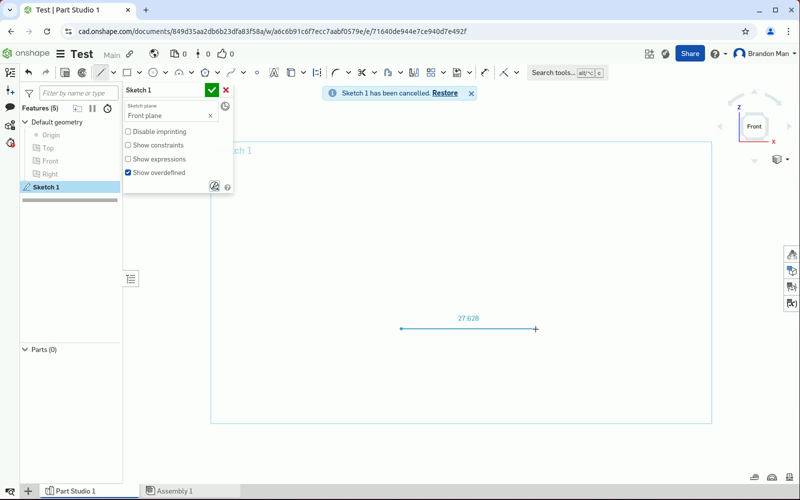
key_up(shift)
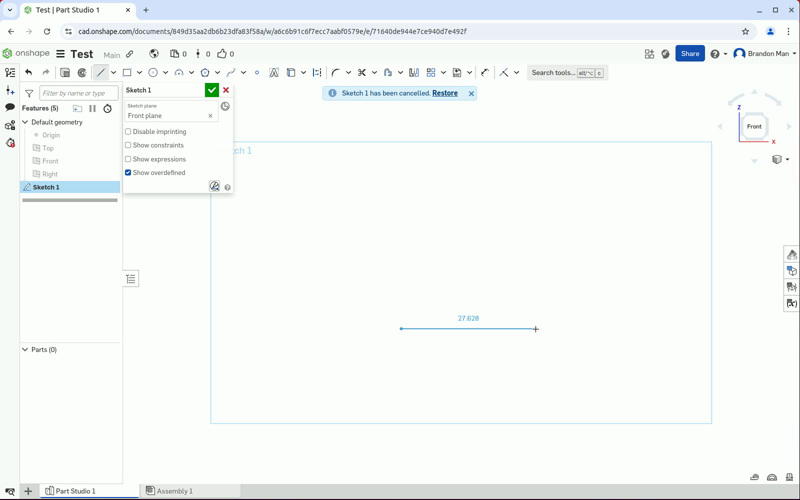
key_down(shift)
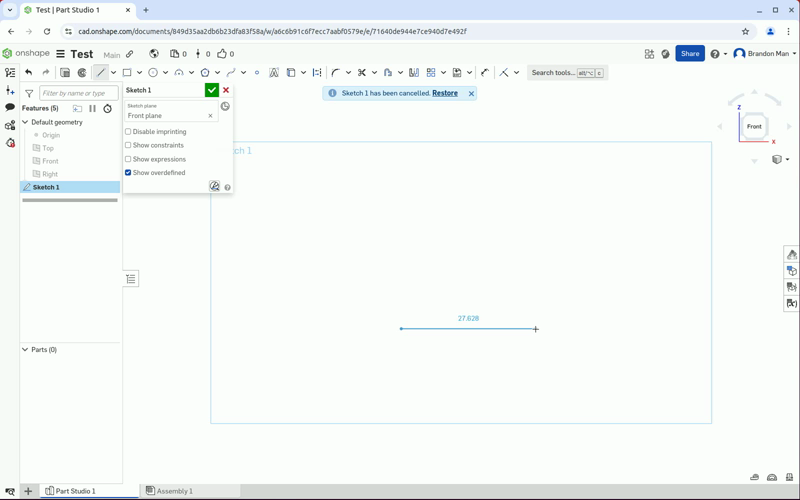
mouse_move(535, 239)
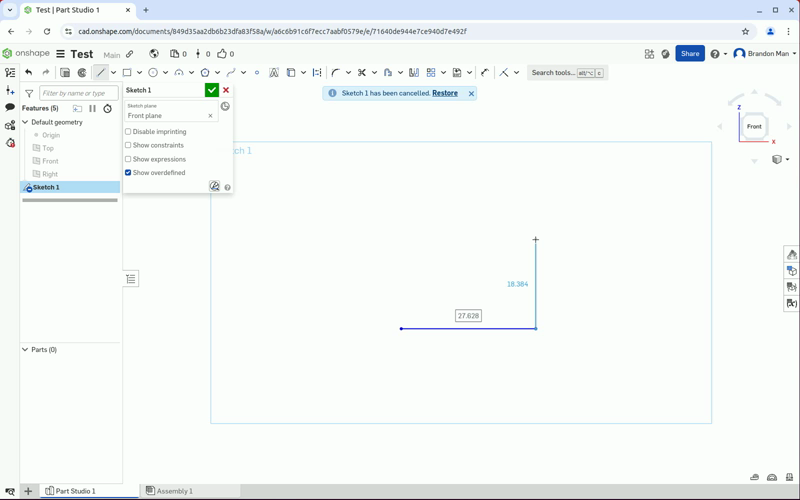
click(535, 239)
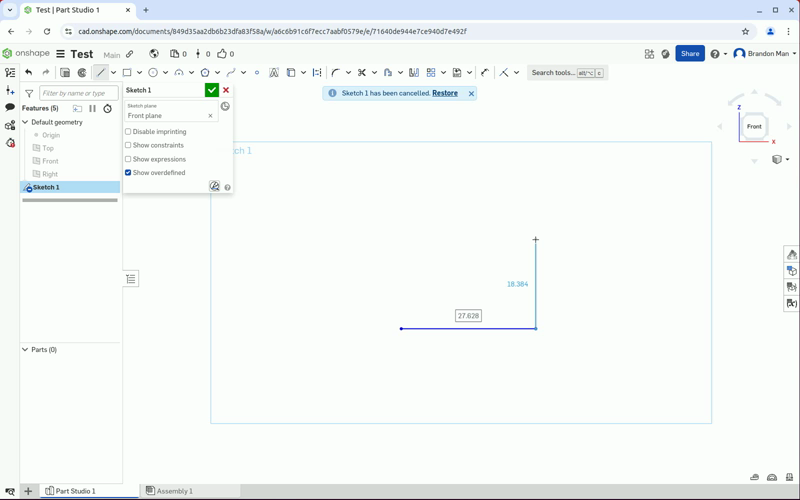
key_up(shift)
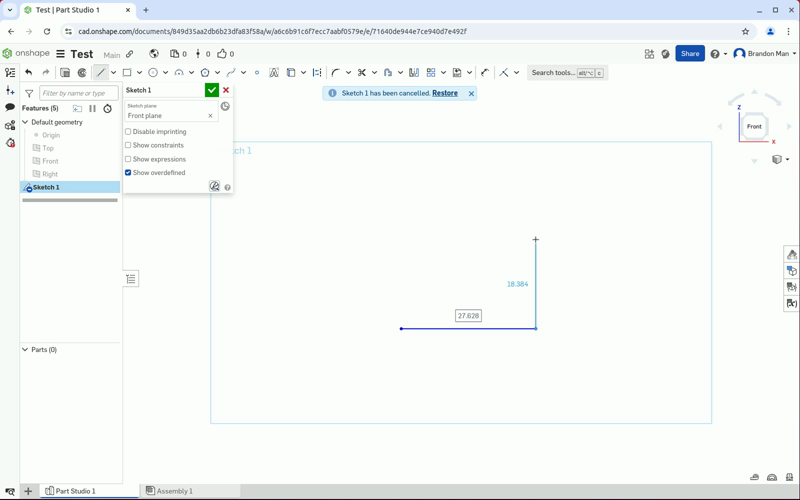
key_down(shift)
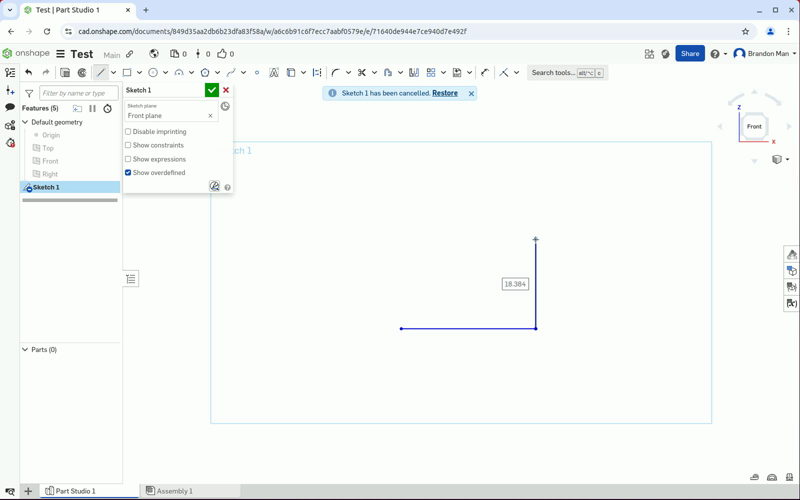
mouse_move(401, 239)
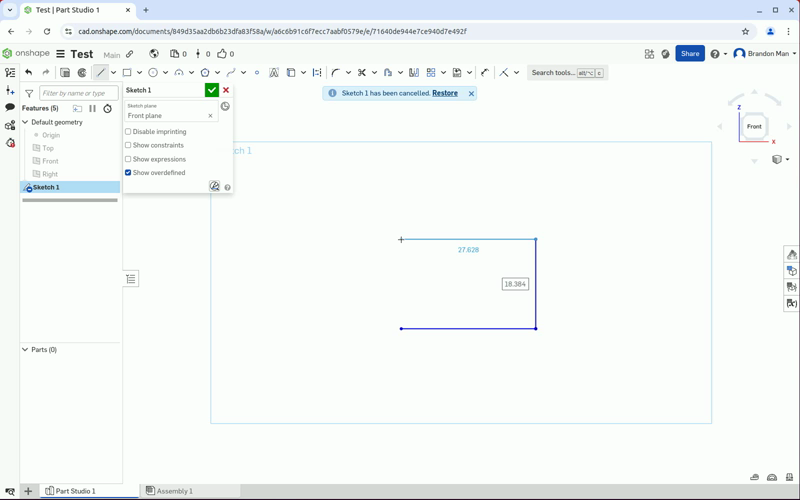
click(401, 239)
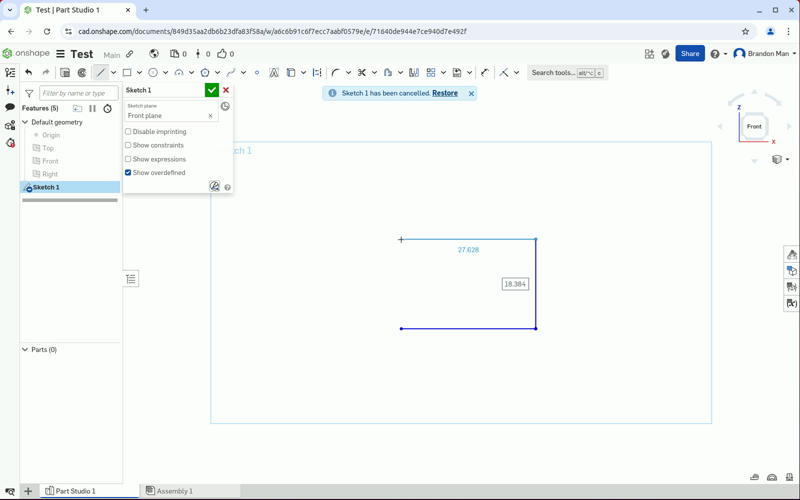
key_up(shift)
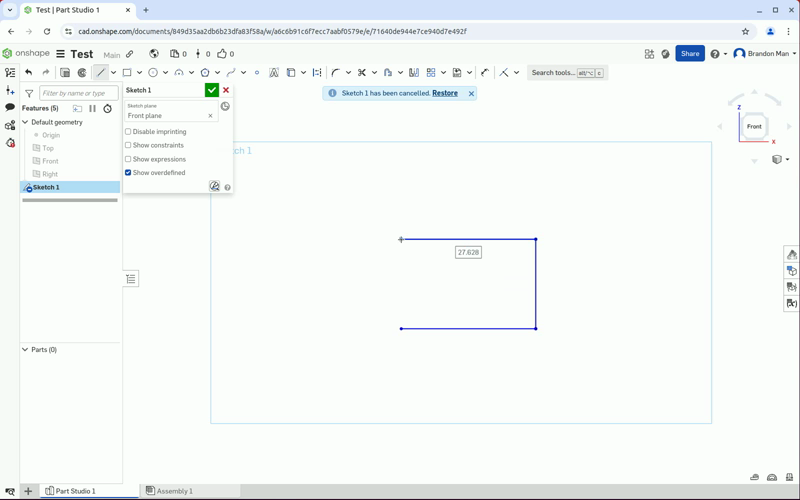
key_down(shift)
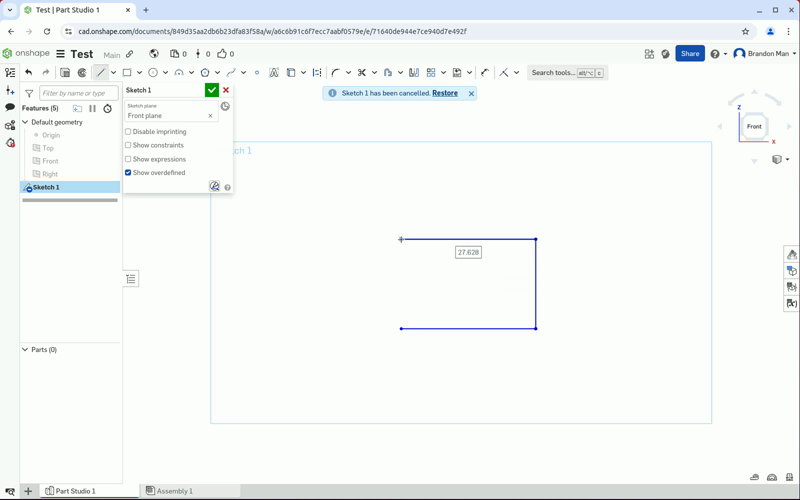
mouse_move(401, 328)
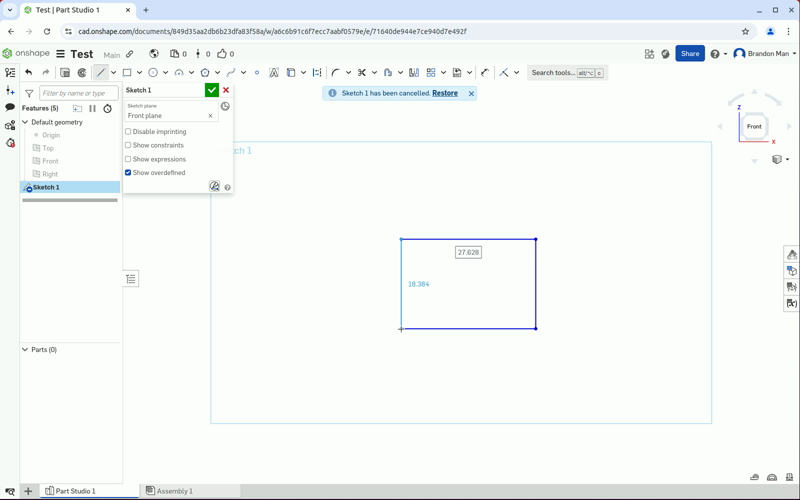
key_up(shift)
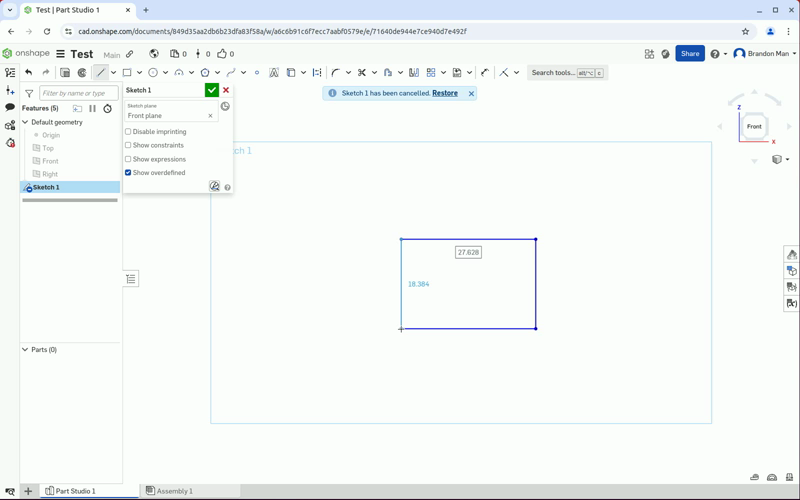
click(401, 328)
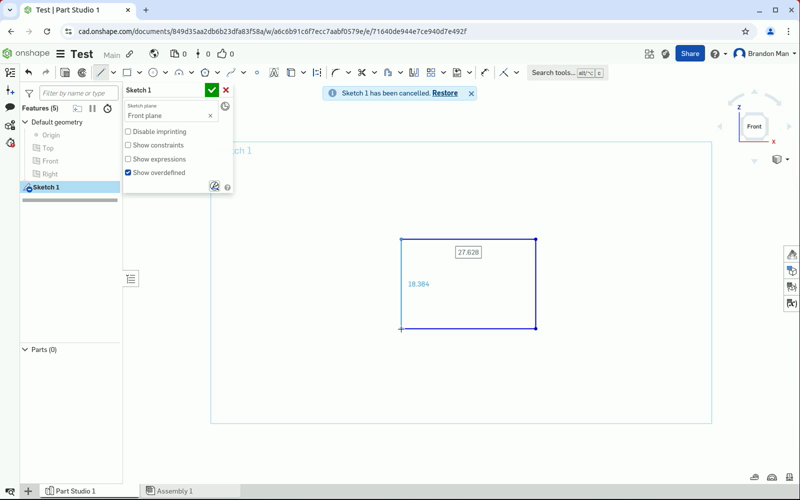
key(esc)
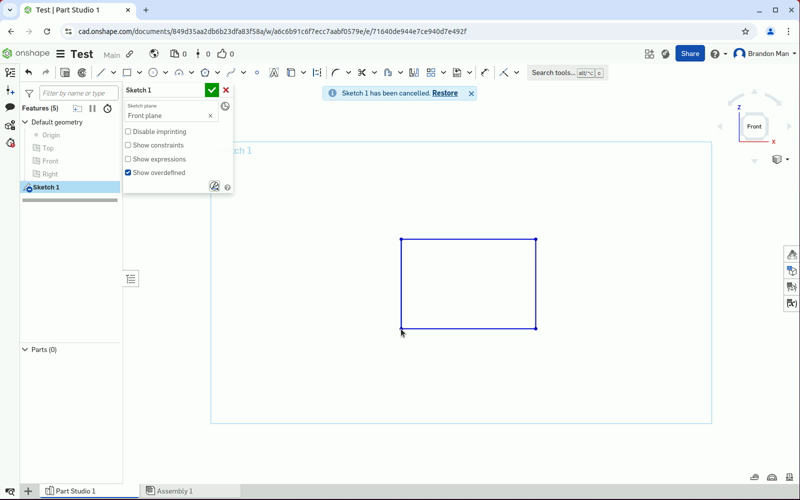
mouse_move(492, 254)
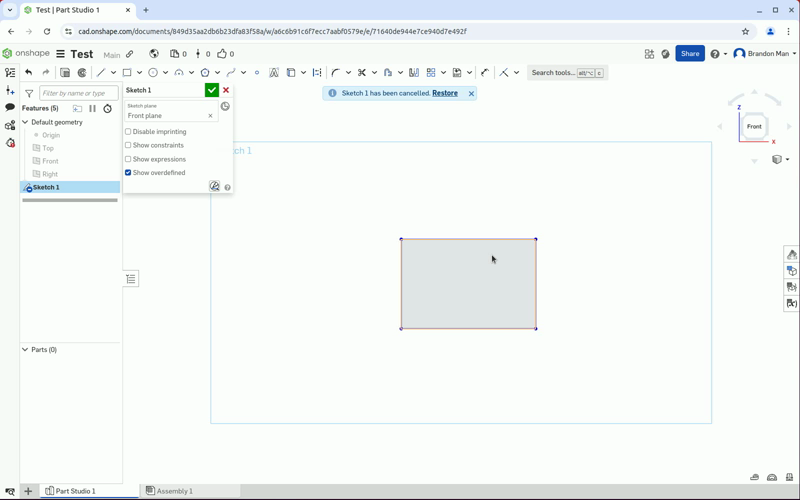
click(492, 254)
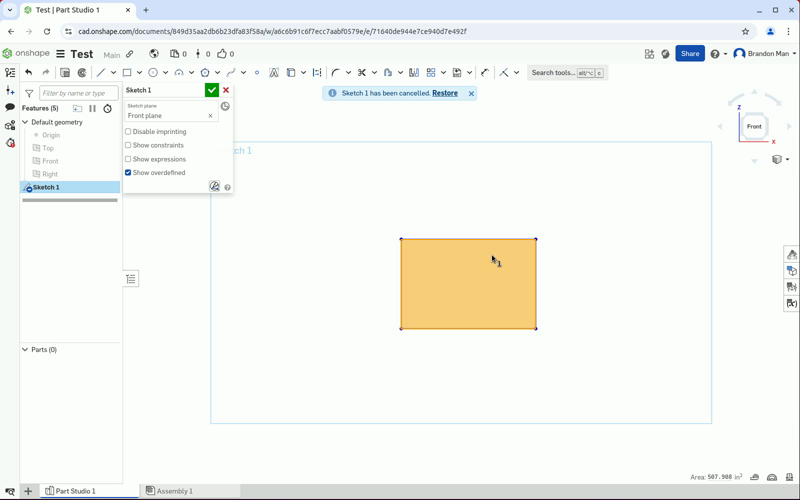
mouse_move(73, 352)
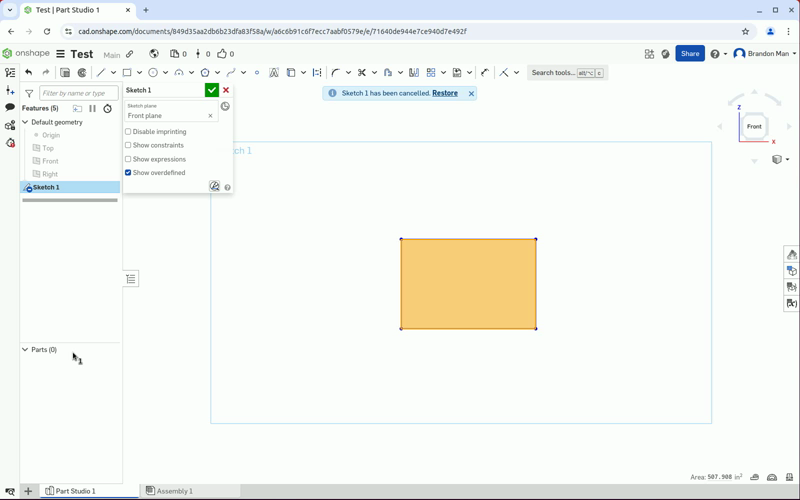
key(shift+y)
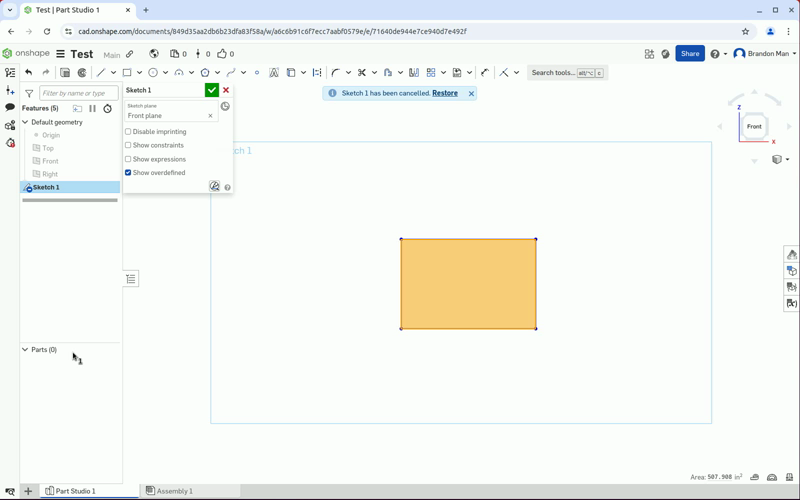
key(shift+e)
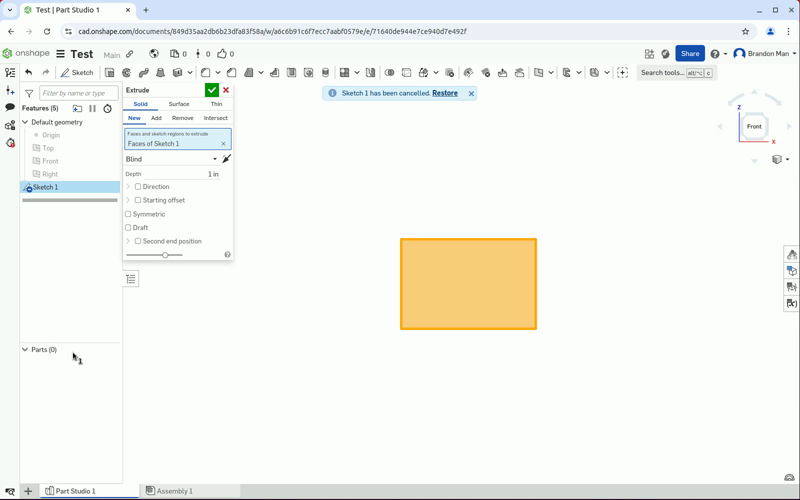
mouse_move(143, 106)
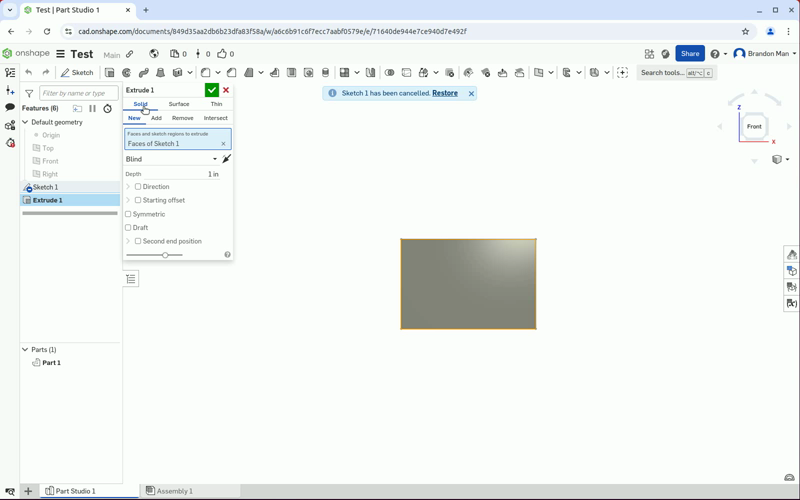
click(143, 106)
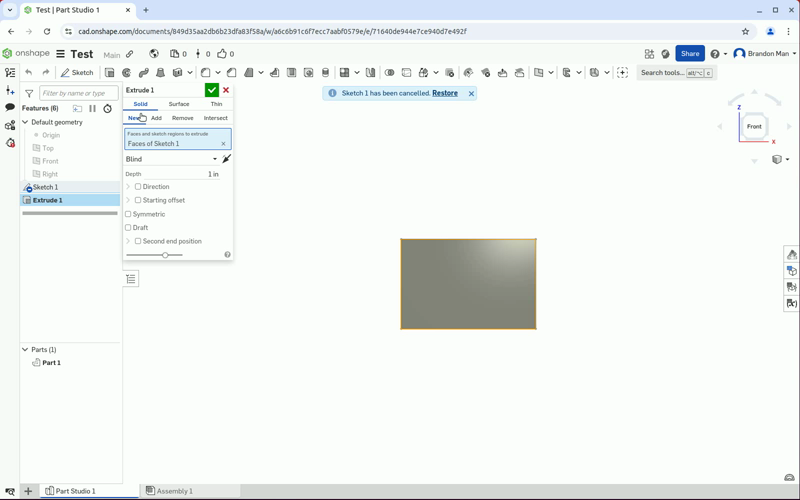
mouse_move(137, 120)
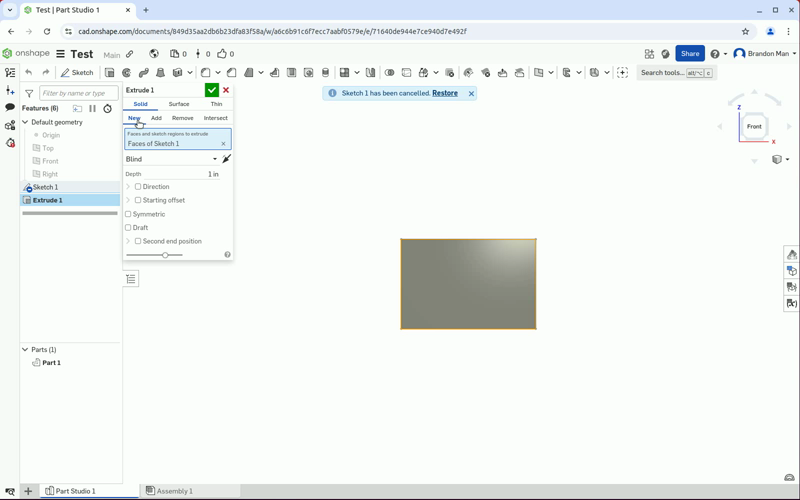
click(137, 120)
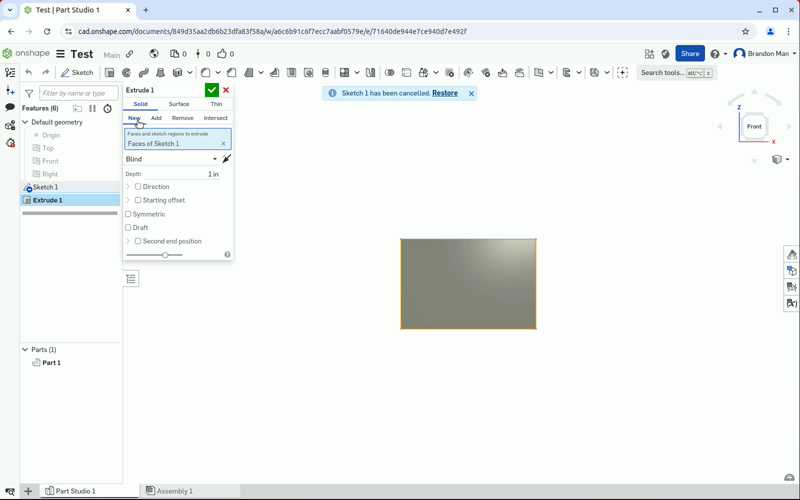
key(tab, 4)
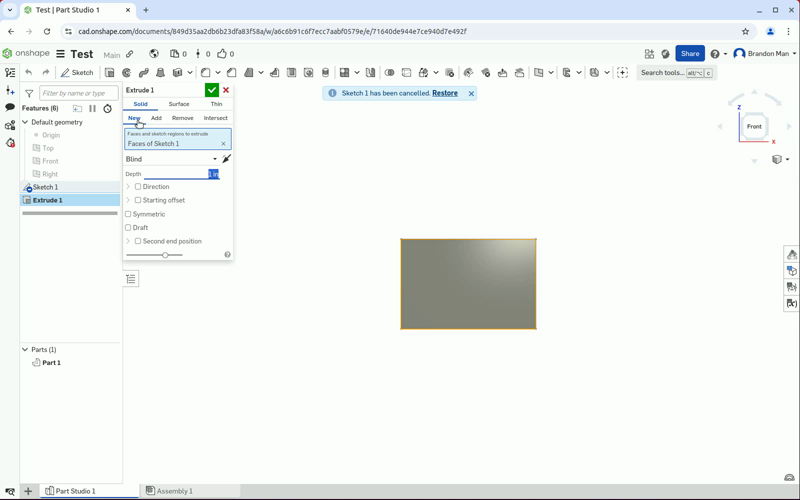
text(23.108)
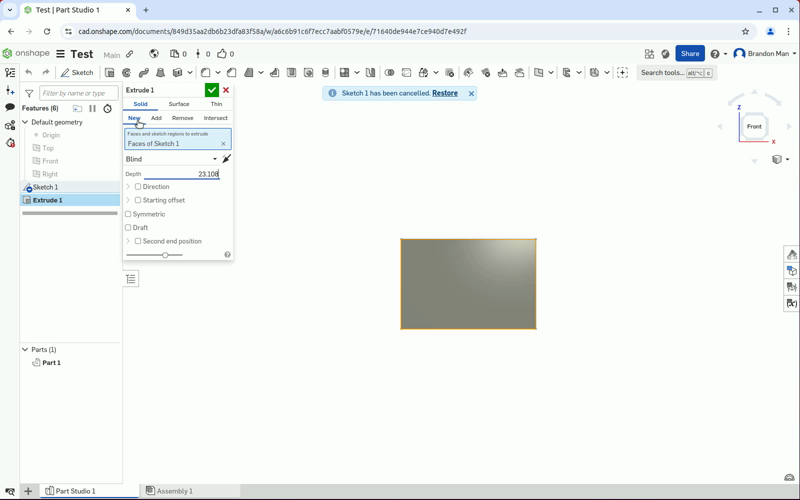
key(enter)
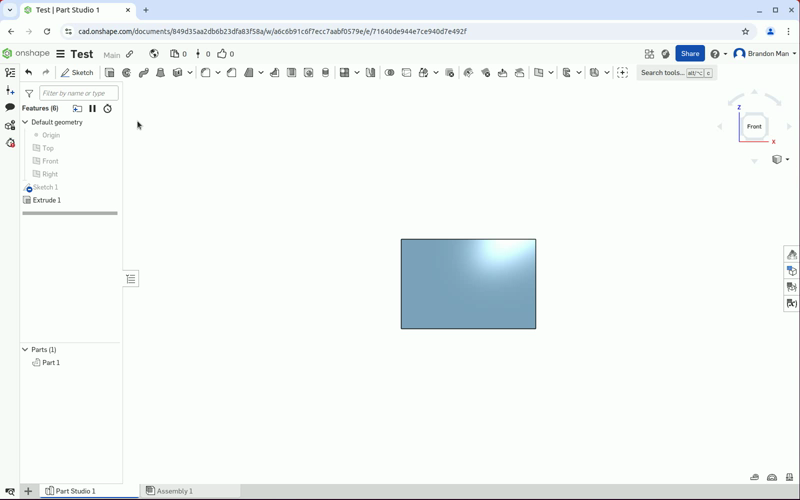
key(shift+h)
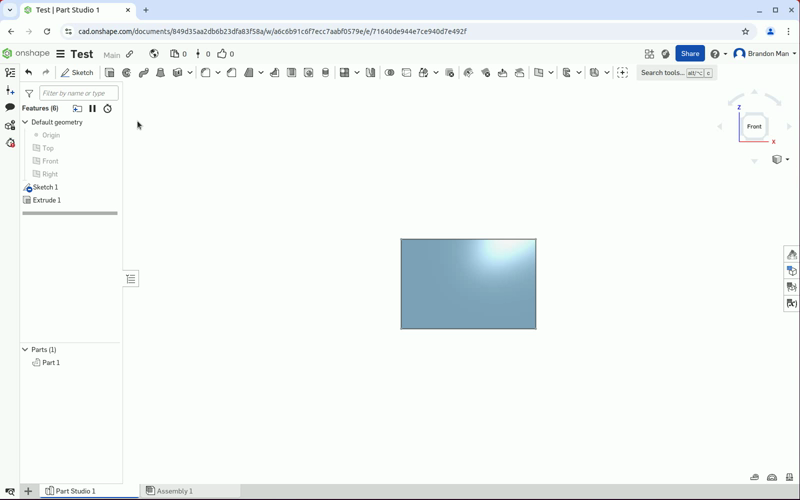
key(shift+h)
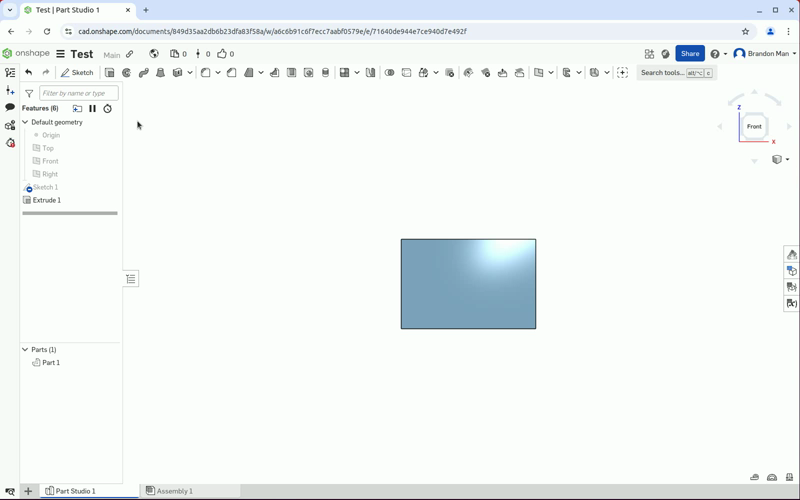
mouse_move(73, 189)
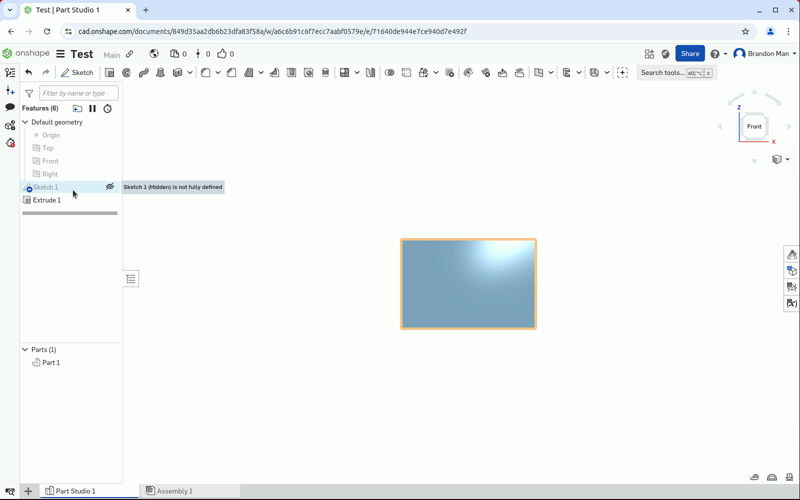
click(73, 189)
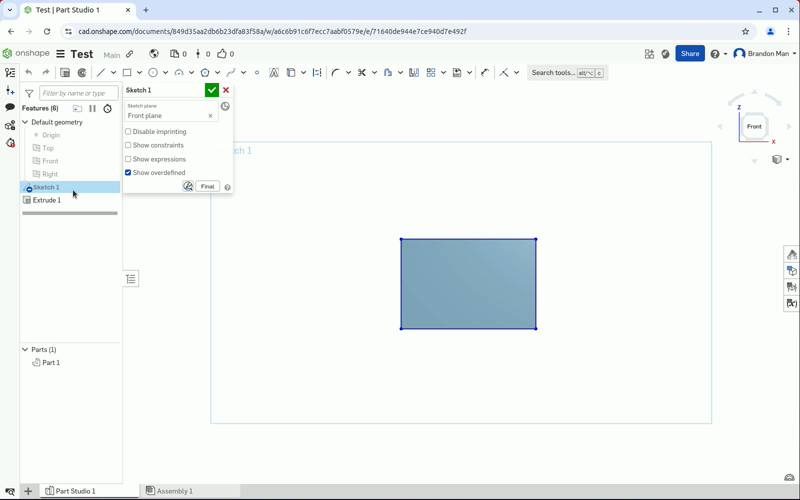
mouse_move(229, 92)
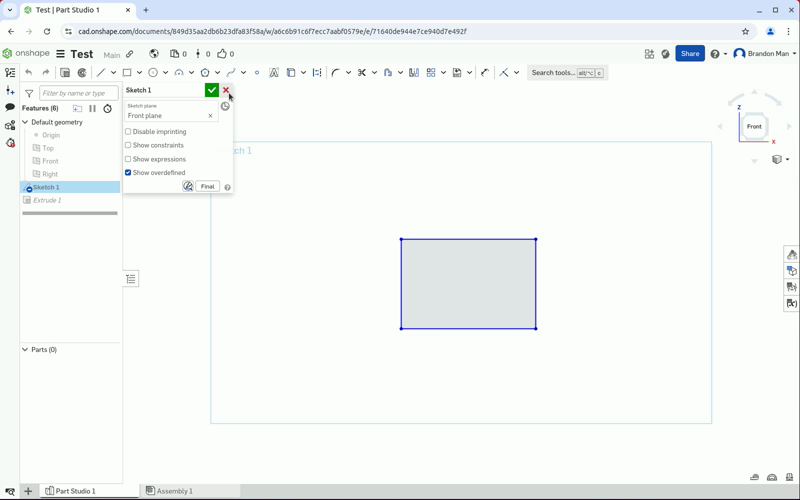
click(229, 92)
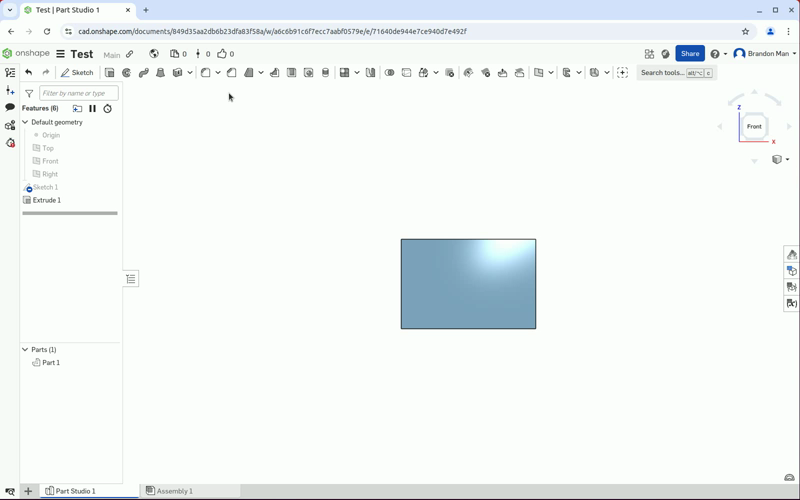
mouse_move(541, 75)
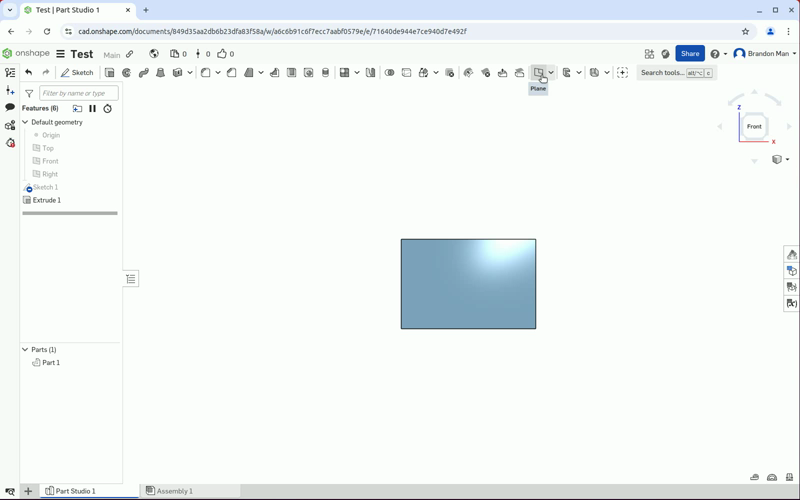
click(541, 75)
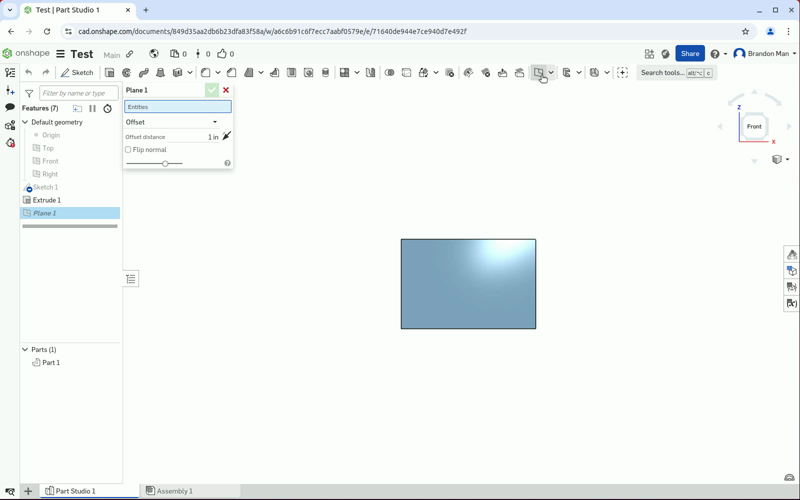
mouse_move(73, 163)
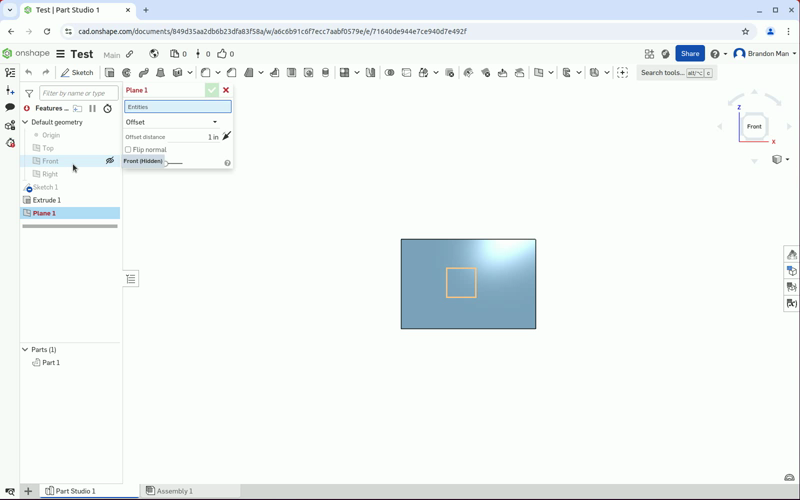
click(73, 163)
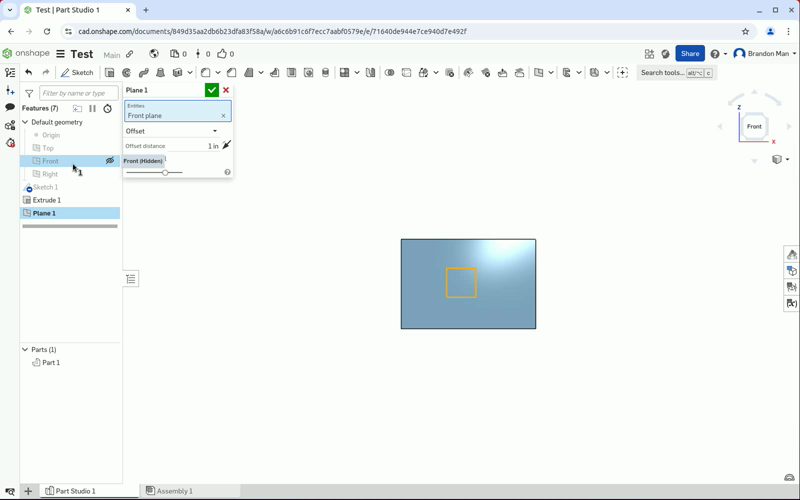
key(tab, 2)
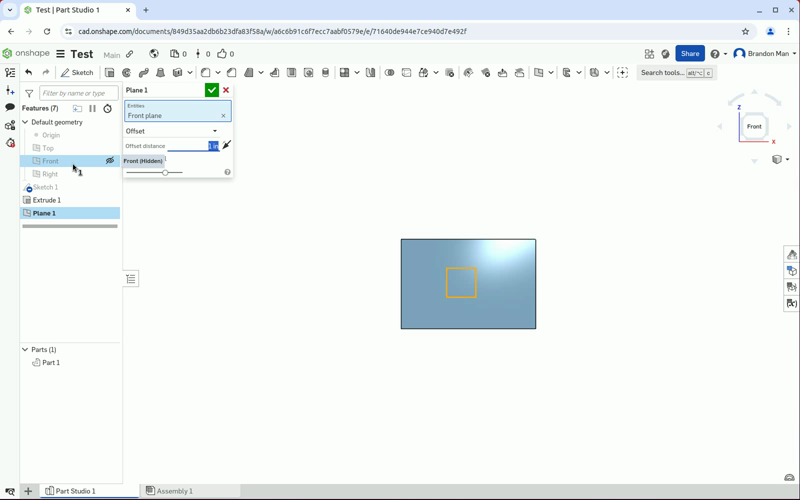
text(23.108)
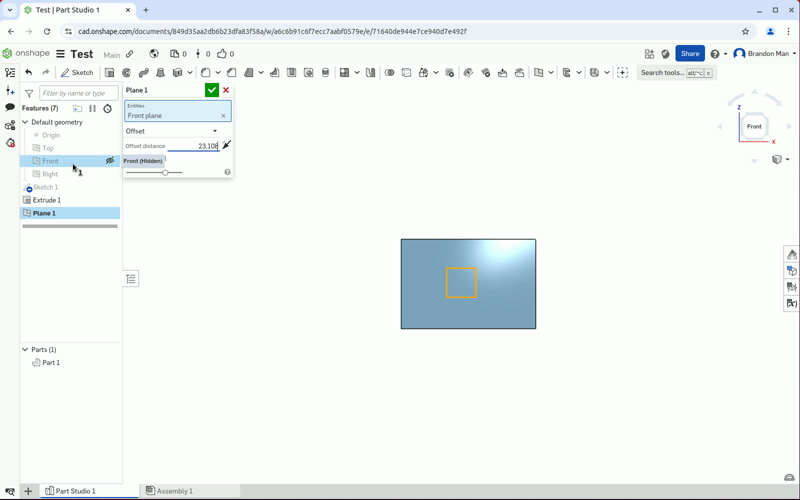
key(enter, 2)
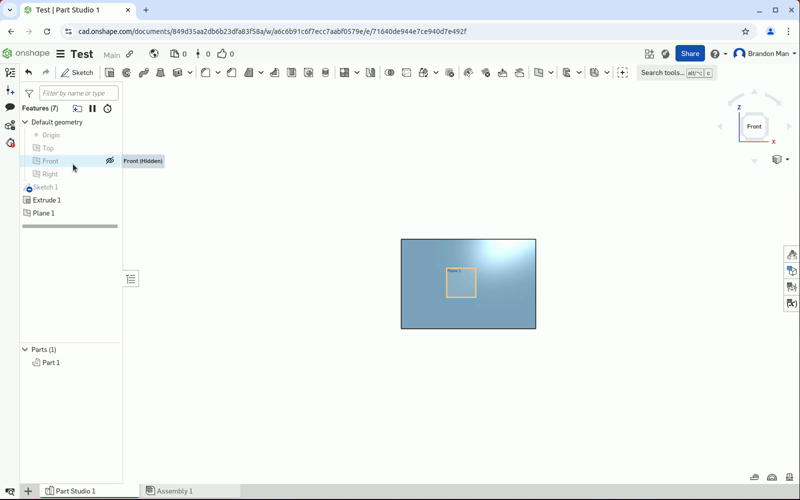
key(shift+s)
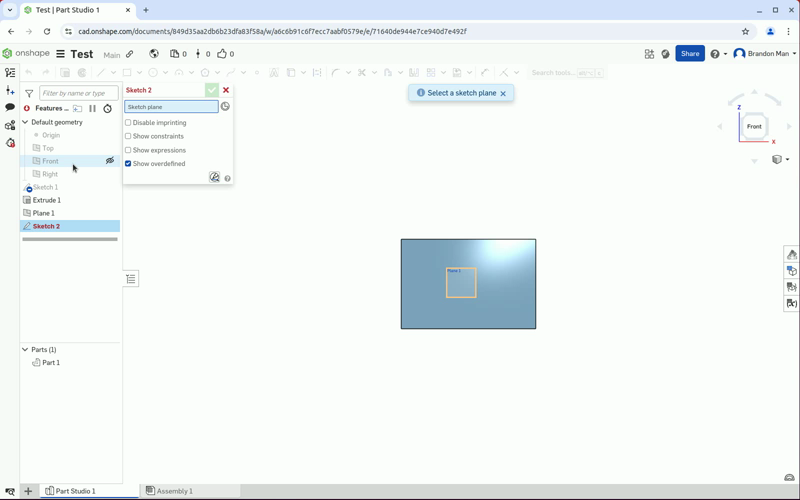
mouse_move(73, 215)
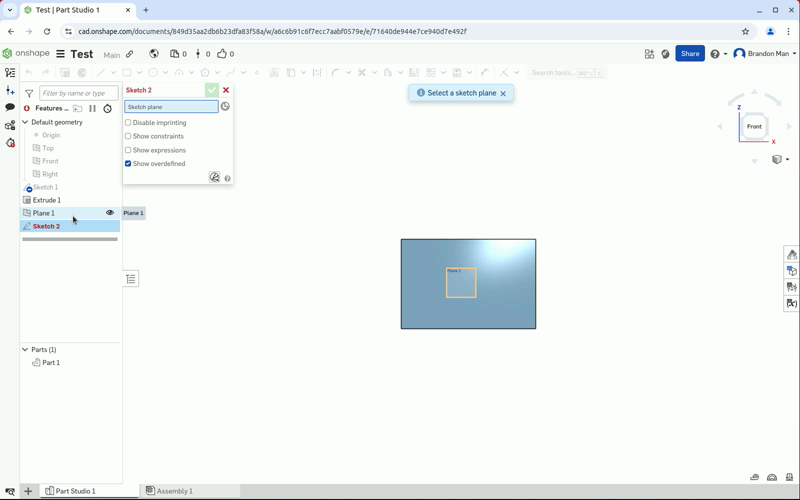
click(73, 215)
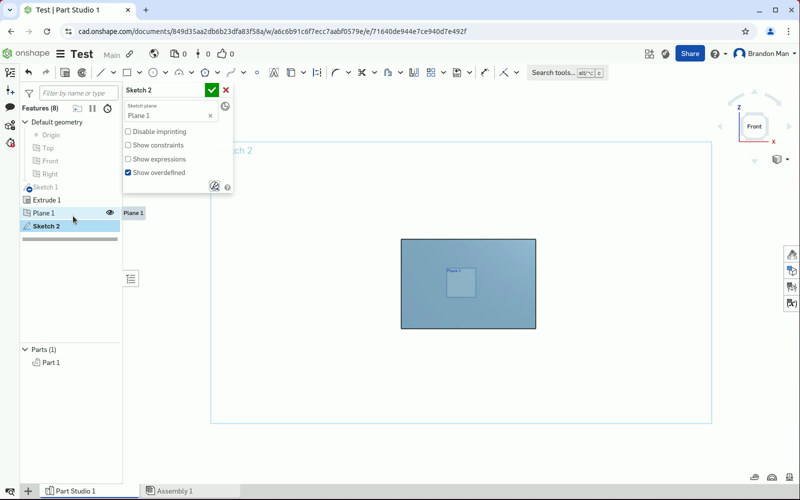
mouse_move(73, 352)
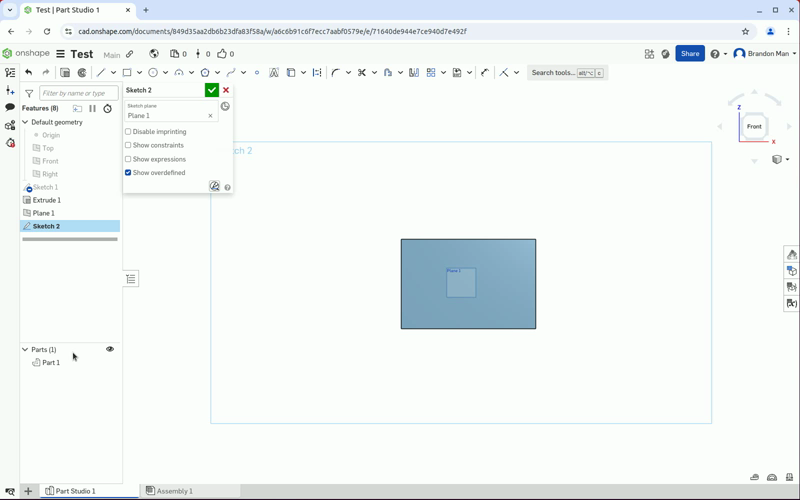
key(y)
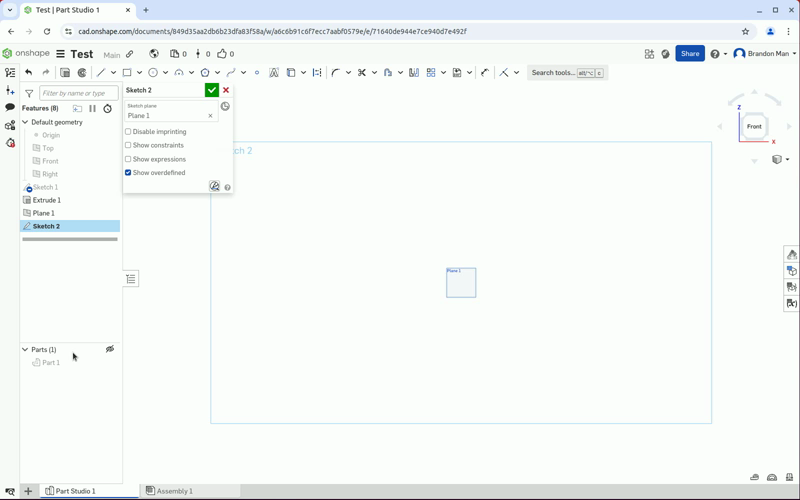
key(l)
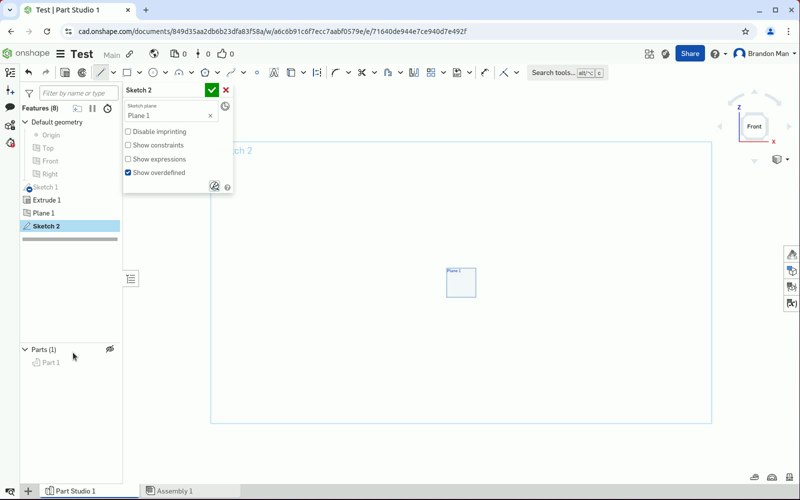
key_down(shift)
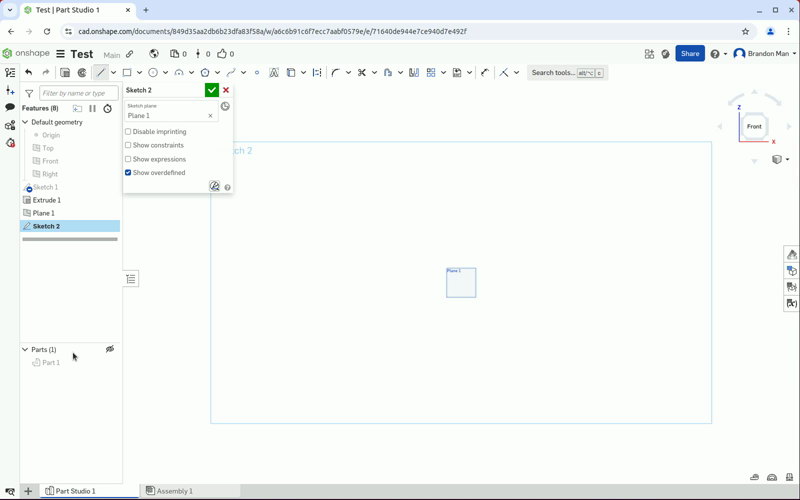
mouse_move(445, 306)
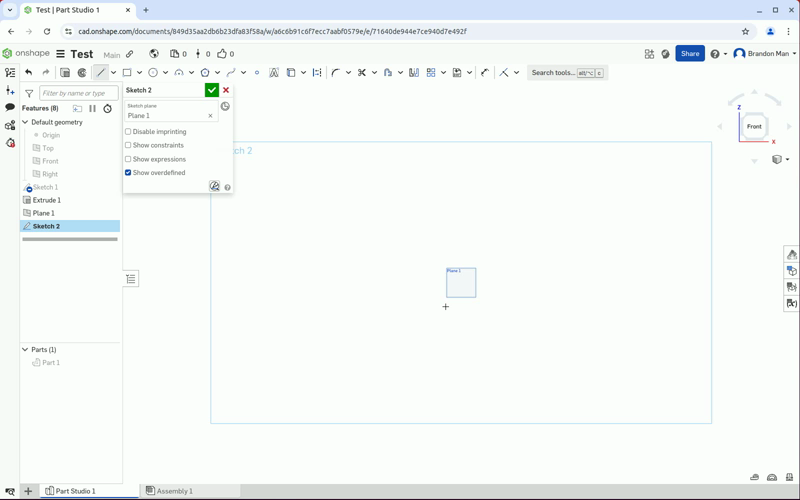
click(445, 306)
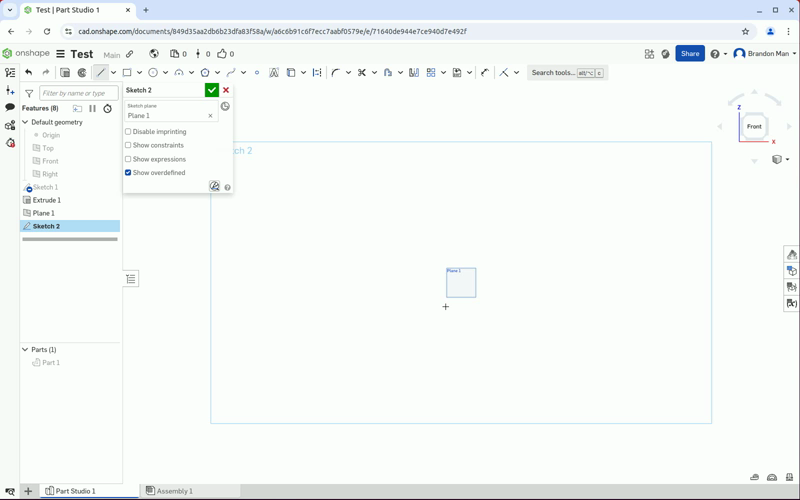
key_up(shift)
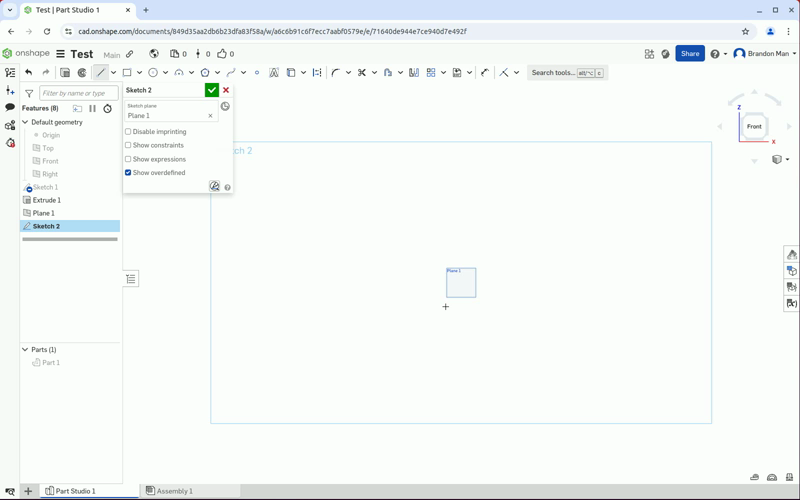
key_down(shift)
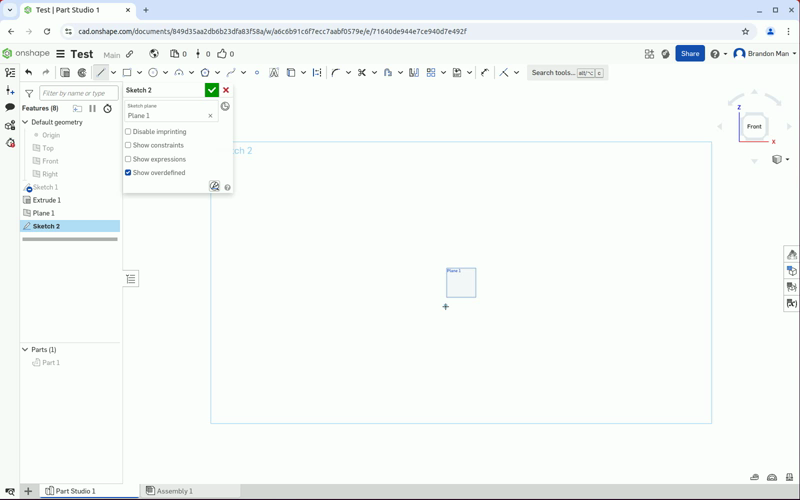
mouse_move(475, 306)
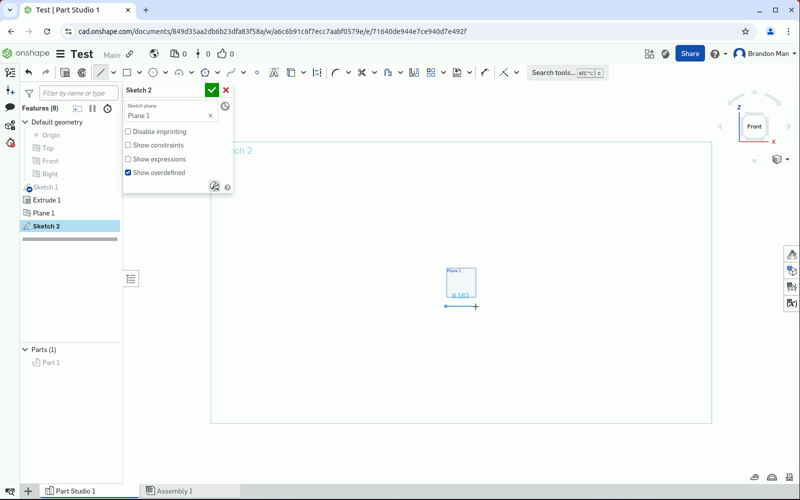
mouse_move(465, 306)
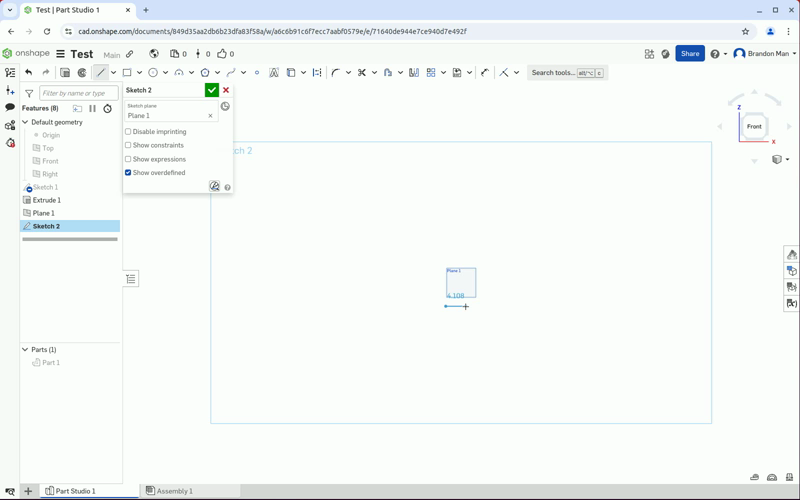
click(465, 306)
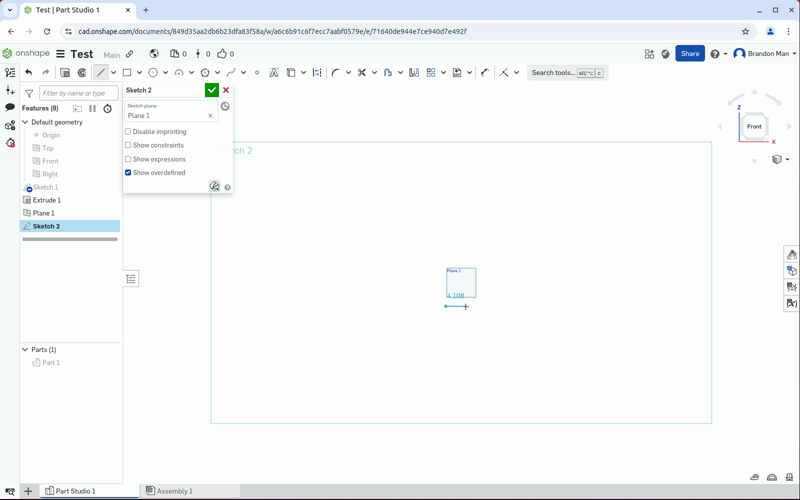
key_up(shift)
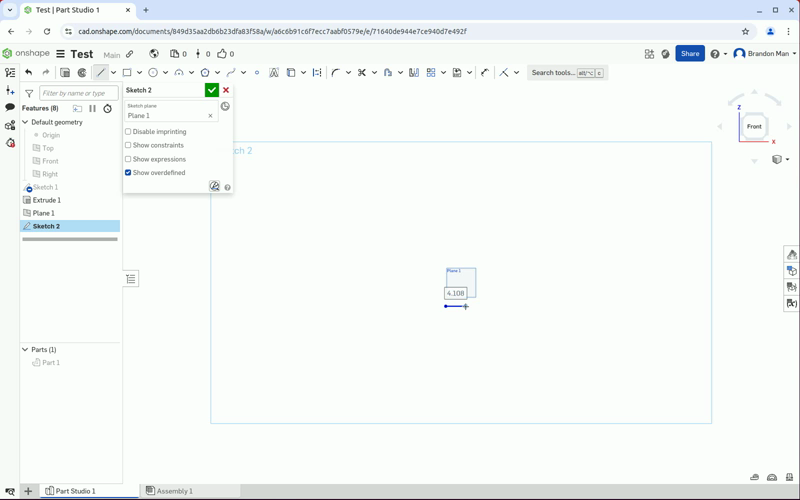
key_down(shift)
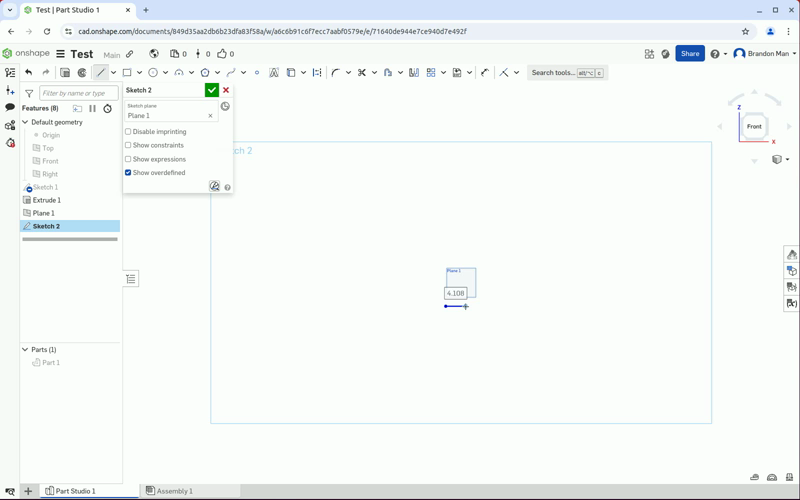
mouse_move(495, 306)
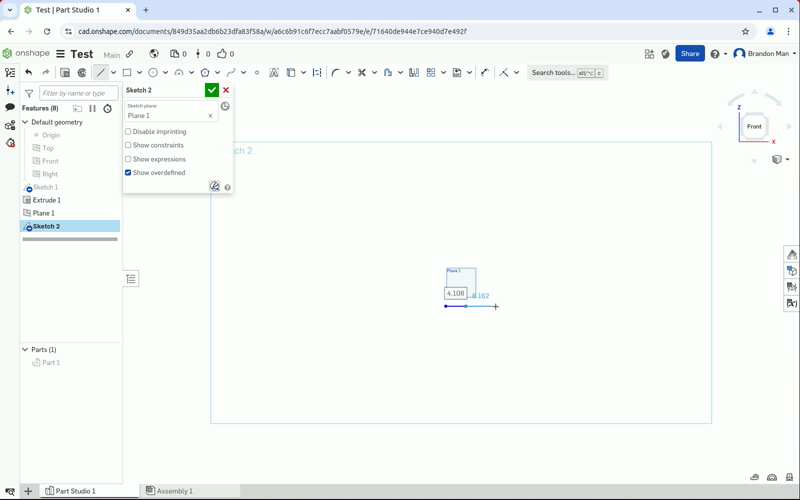
mouse_move(490, 306)
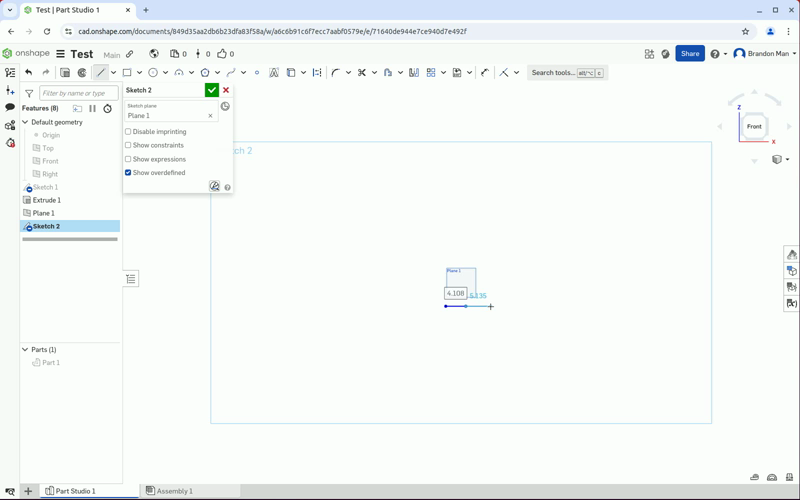
click(490, 306)
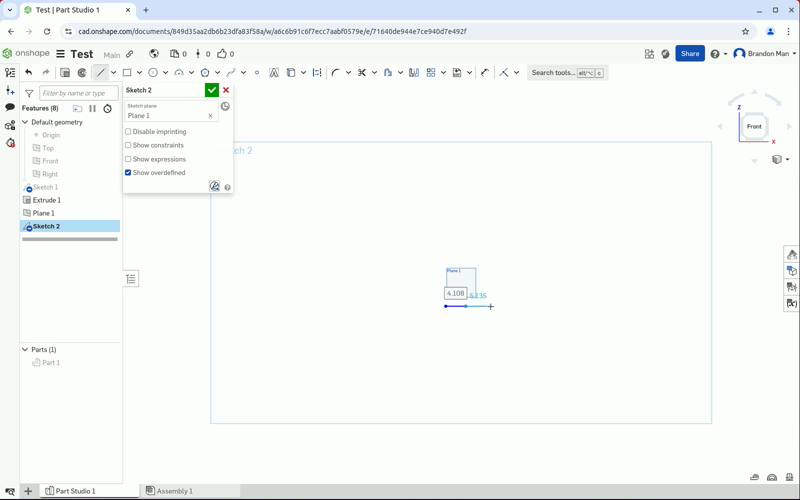
key_up(shift)
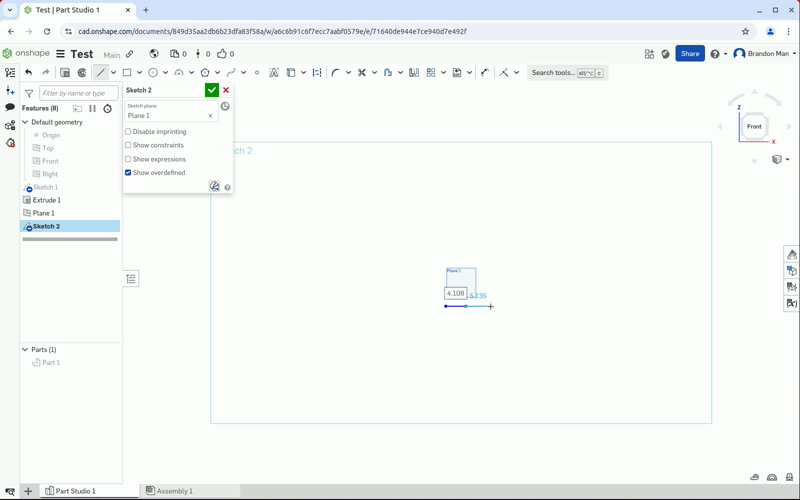
key_down(shift)
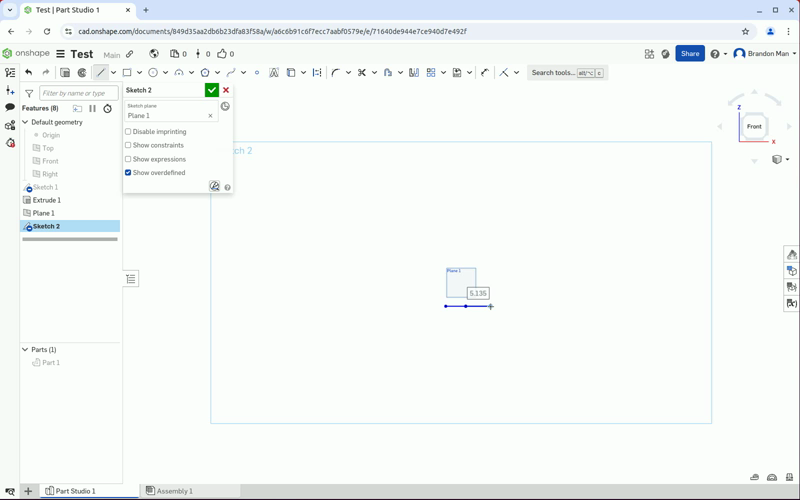
mouse_move(520, 306)
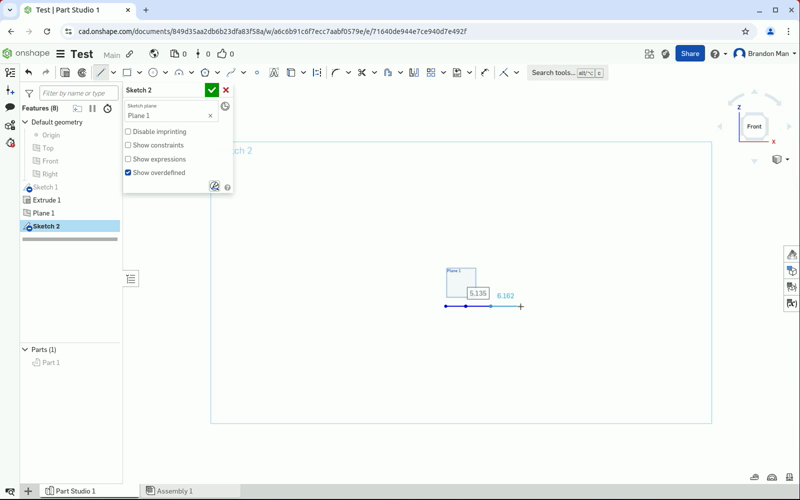
mouse_move(490, 283)
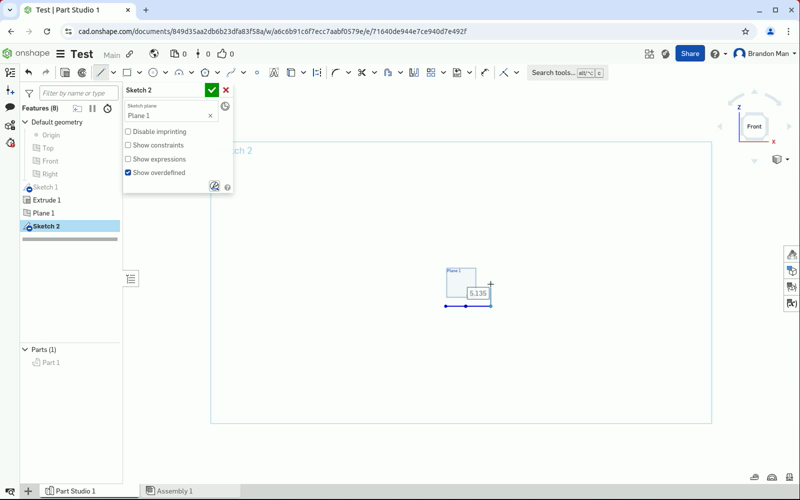
click(490, 283)
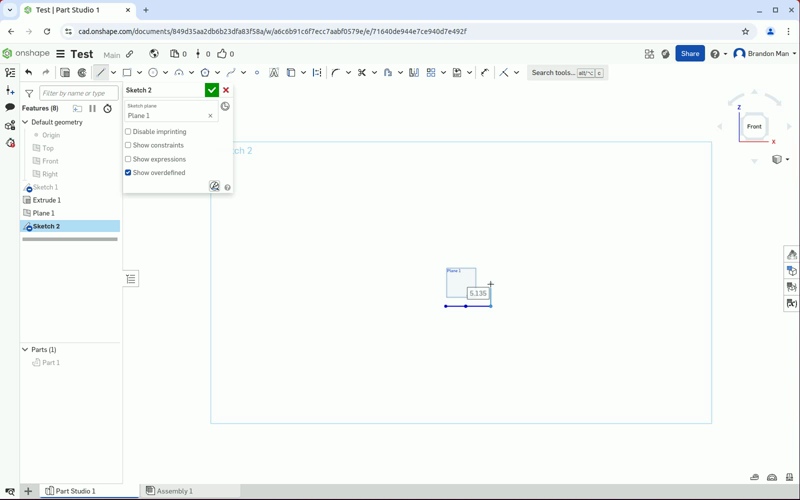
key_up(shift)
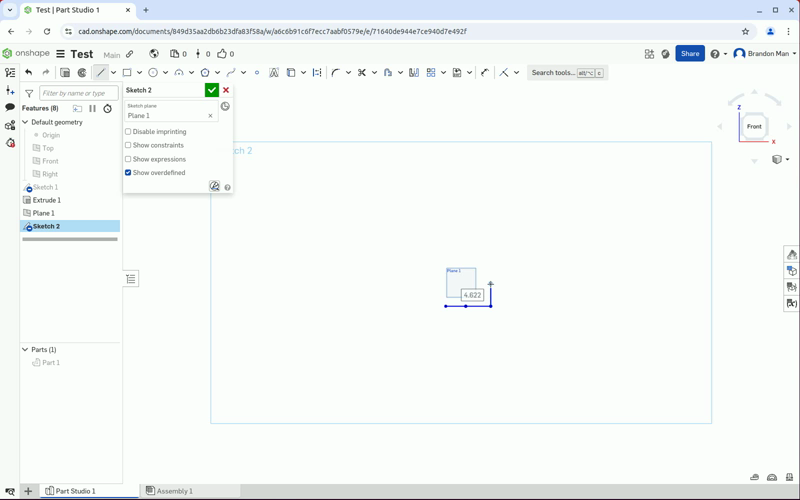
key_down(shift)
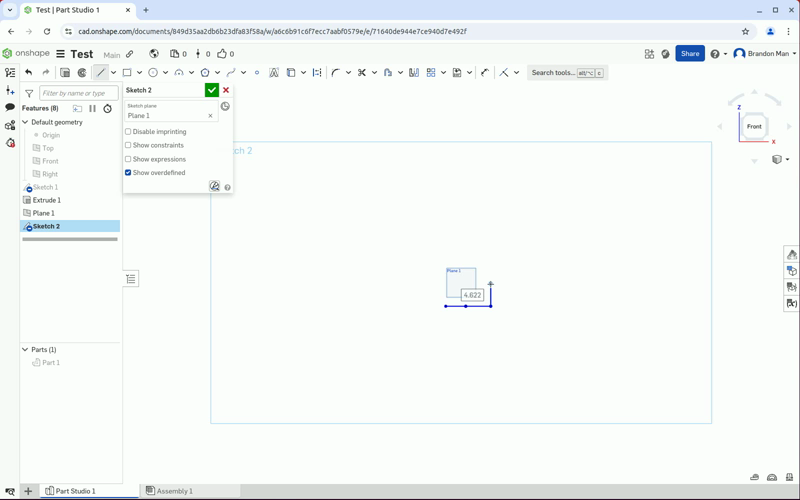
mouse_move(520, 283)
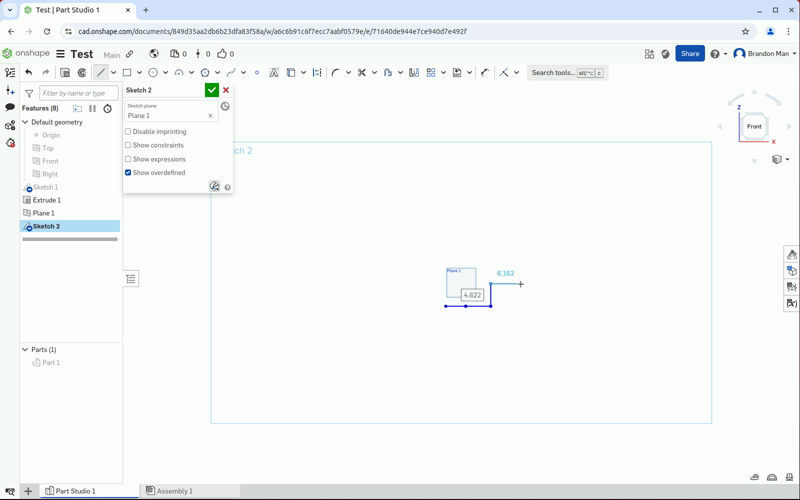
mouse_move(490, 261)
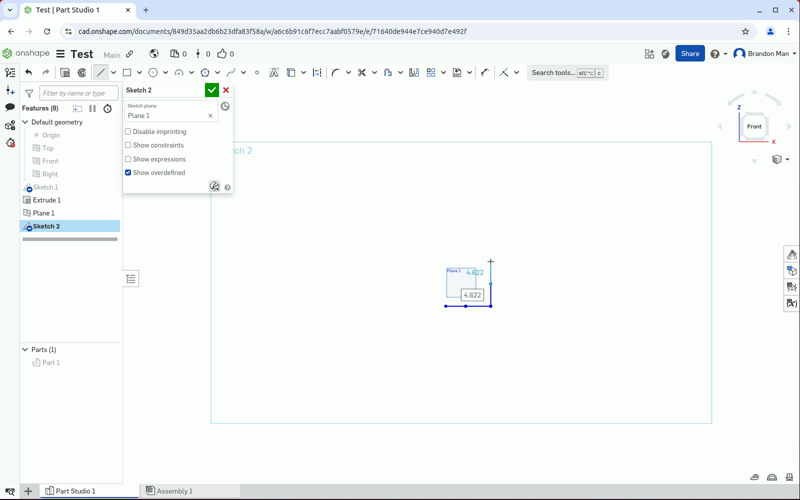
click(490, 261)
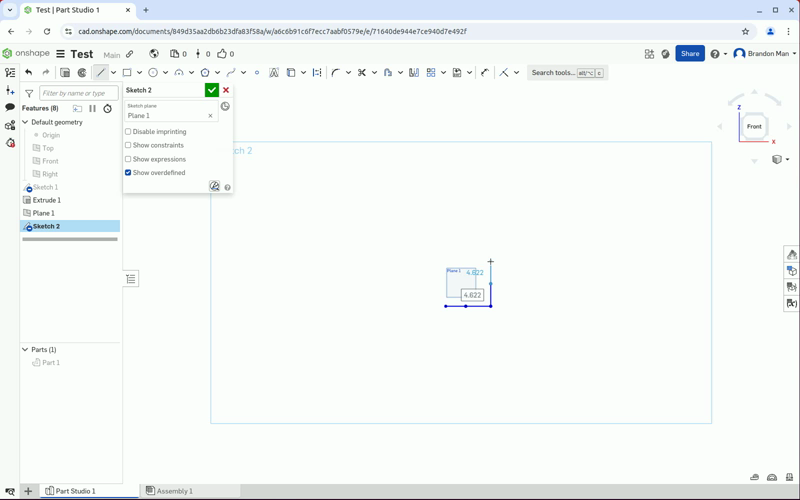
key_up(shift)
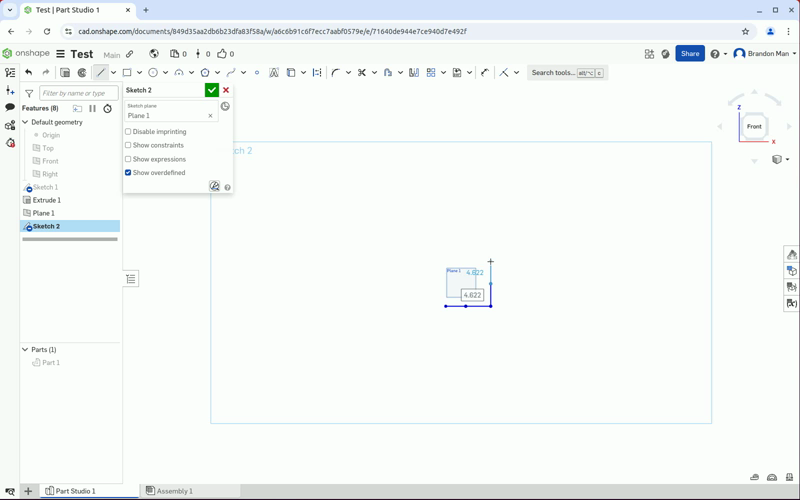
key_down(shift)
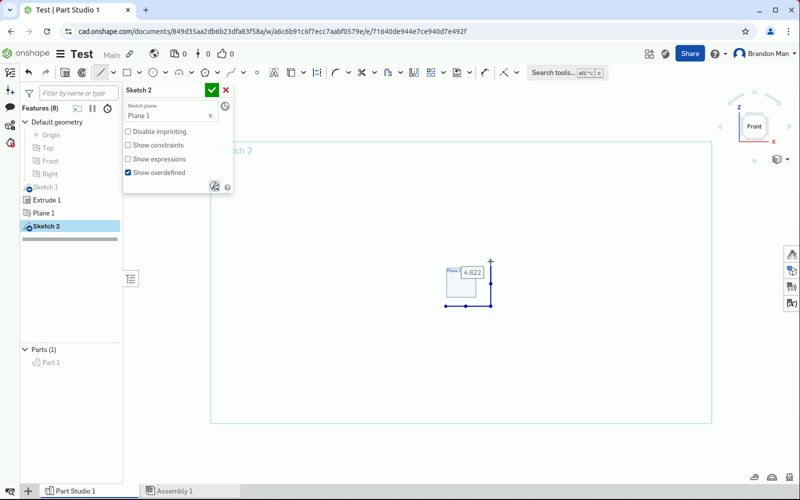
mouse_move(520, 261)
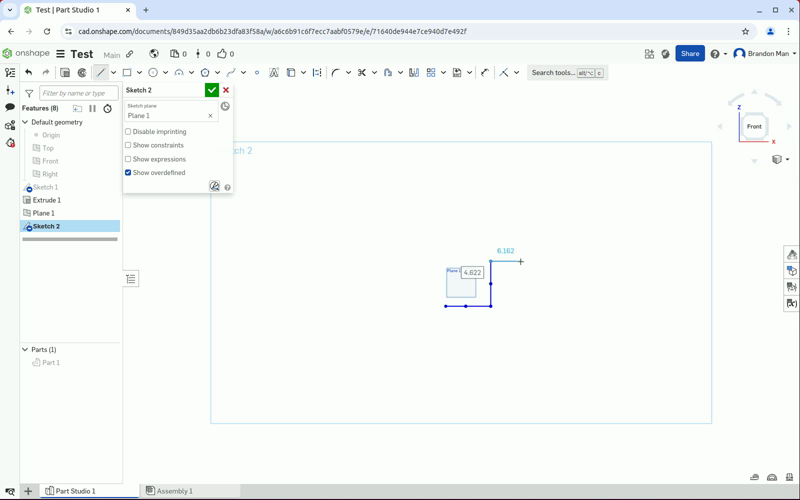
mouse_move(463, 261)
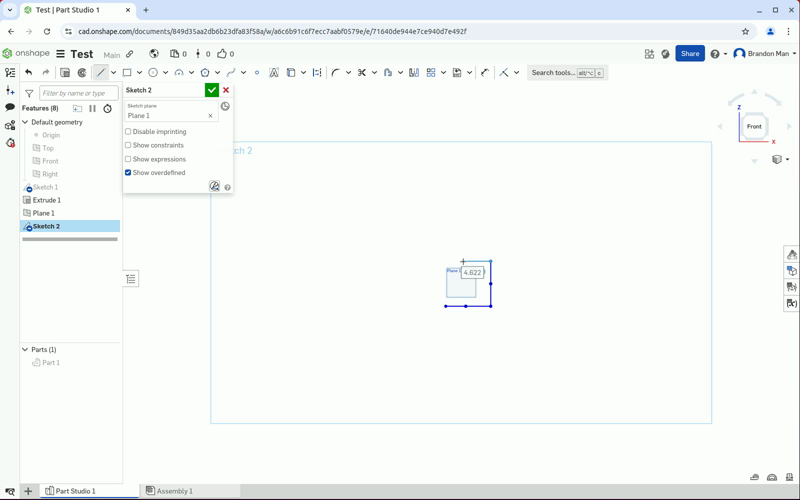
click(463, 261)
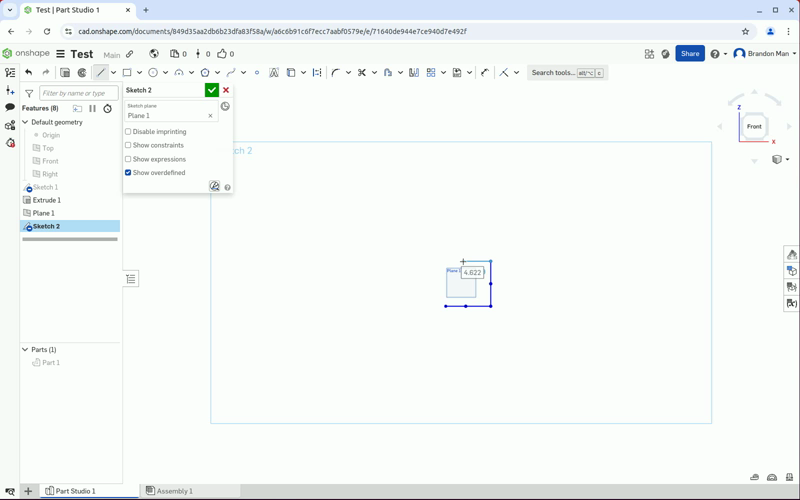
key_up(shift)
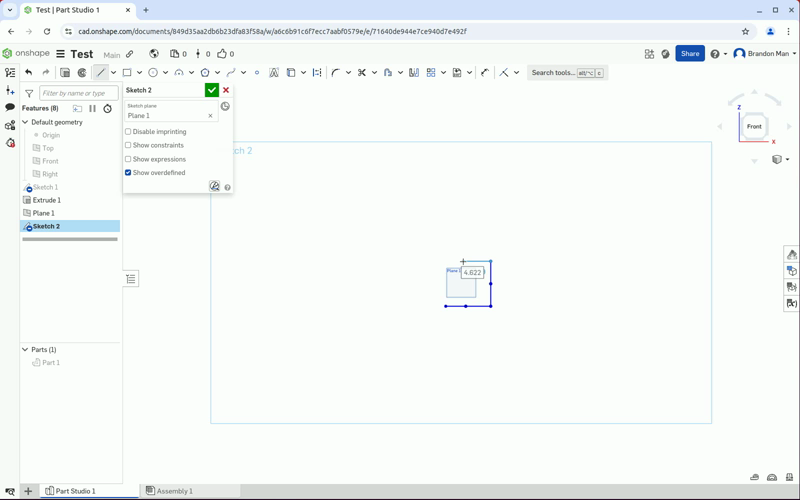
key_down(shift)
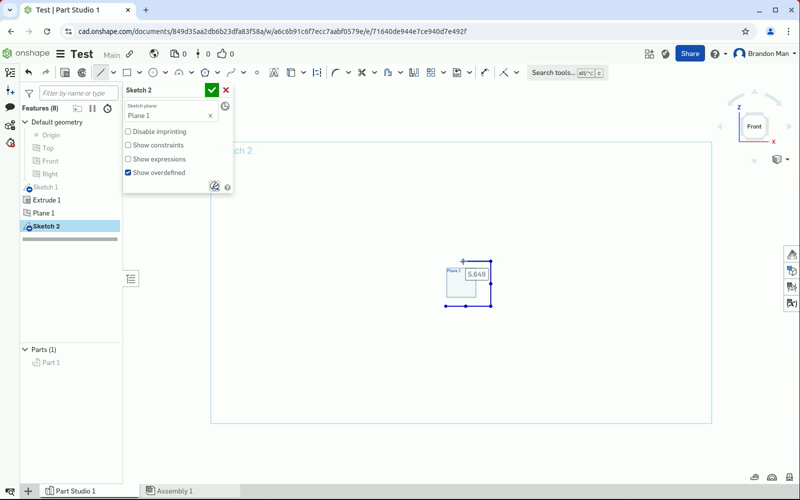
mouse_move(493, 261)
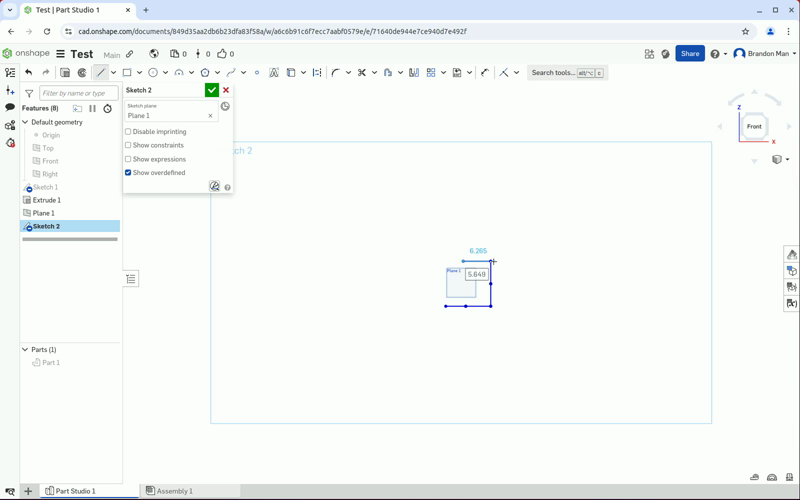
mouse_move(445, 261)
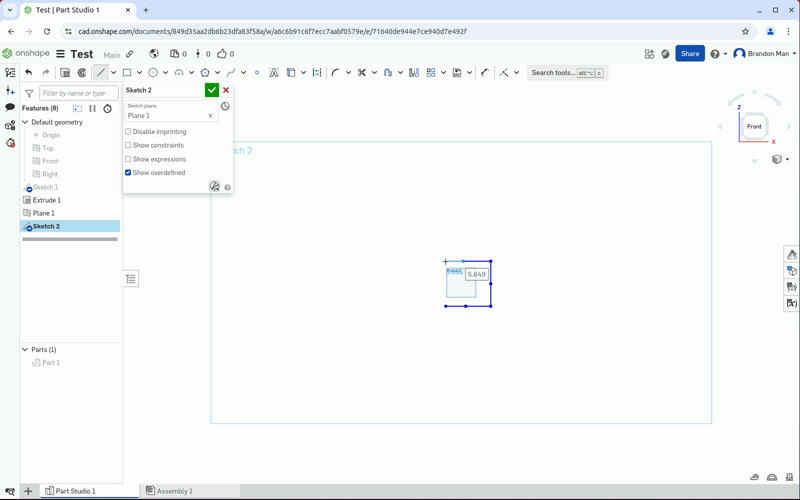
click(445, 261)
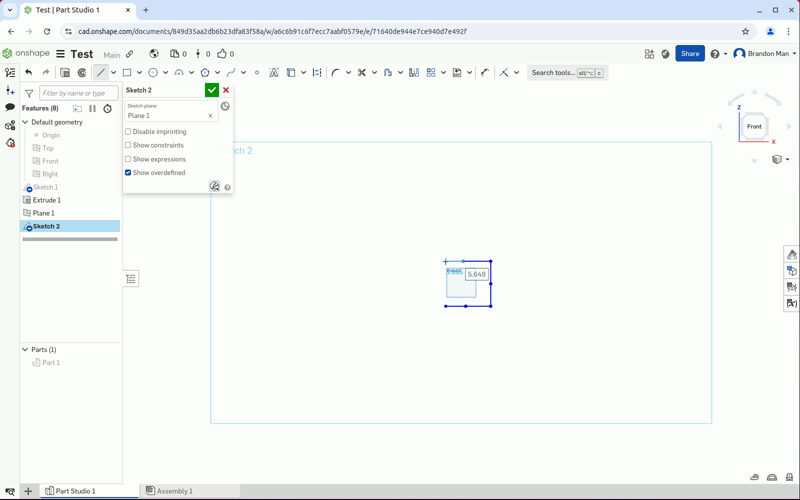
key_up(shift)
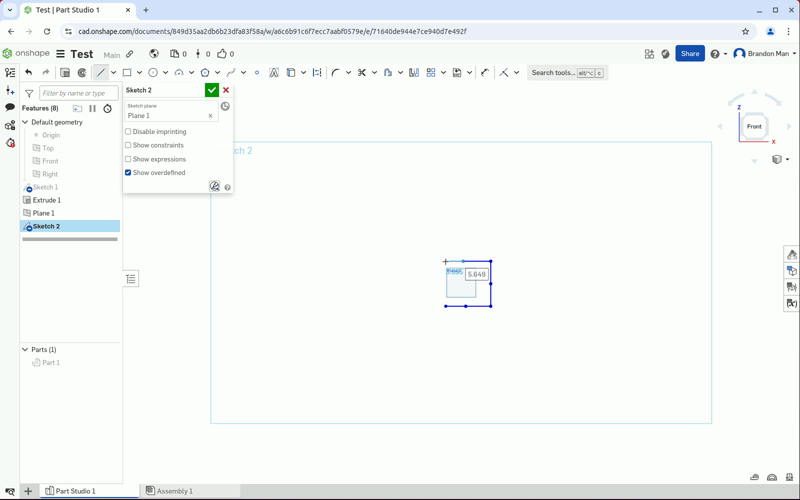
key_down(shift)
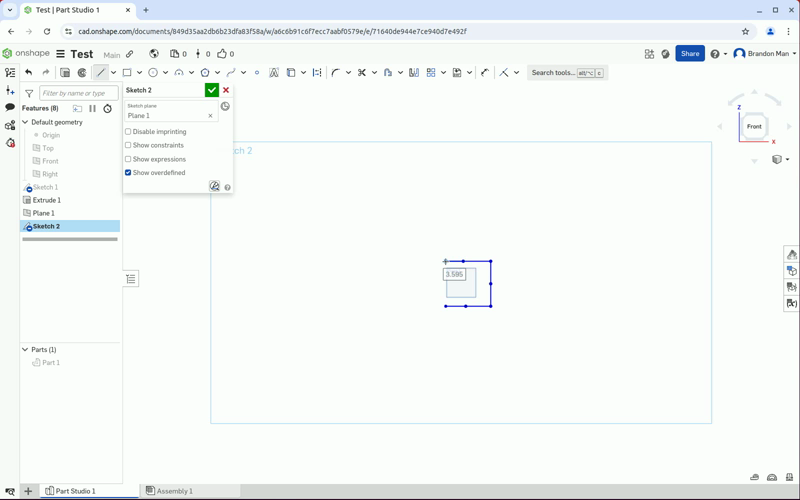
mouse_move(475, 261)
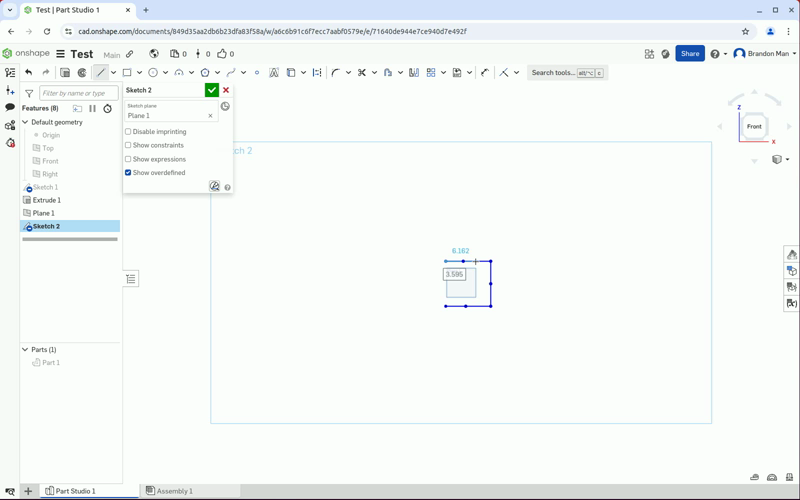
mouse_move(445, 283)
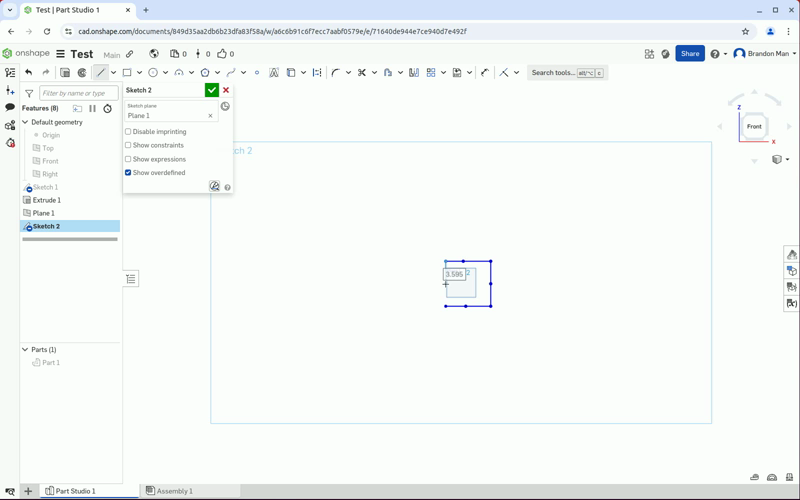
click(445, 283)
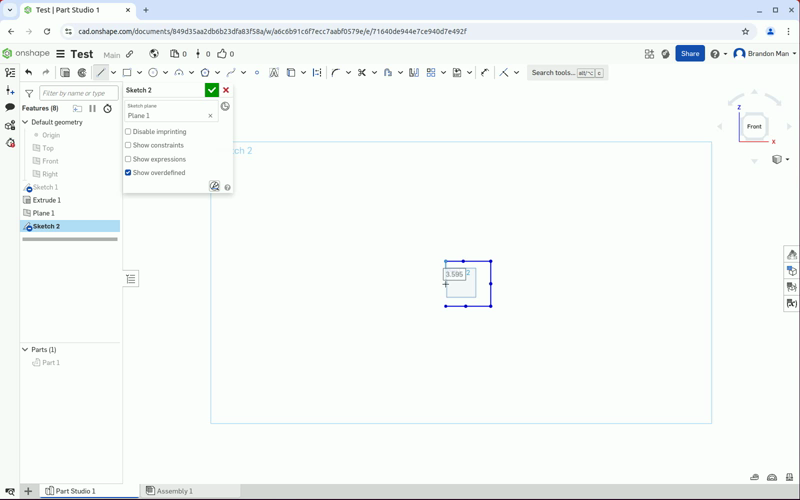
key_up(shift)
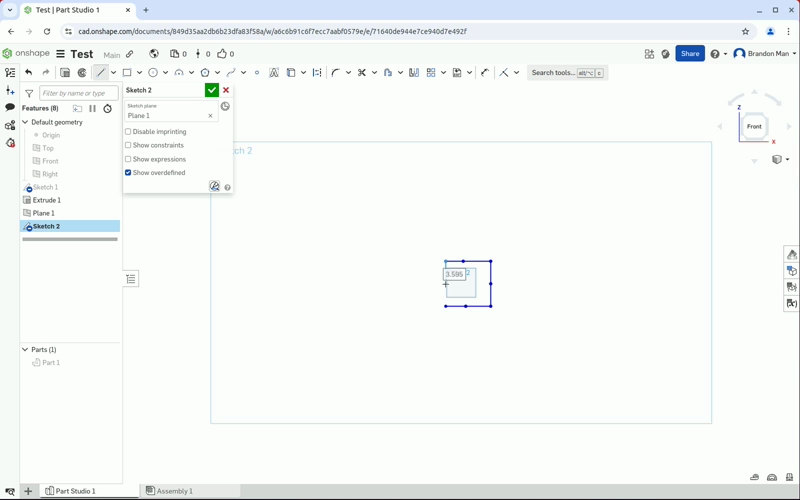
mouse_move(475, 283)
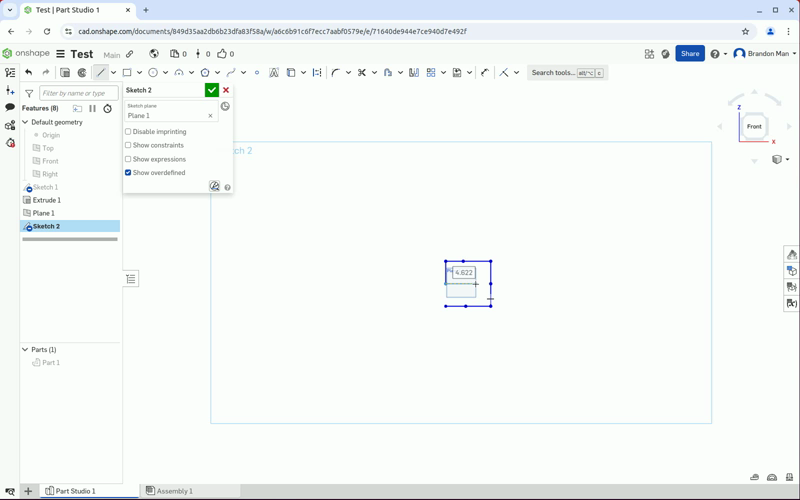
key_down(shift)
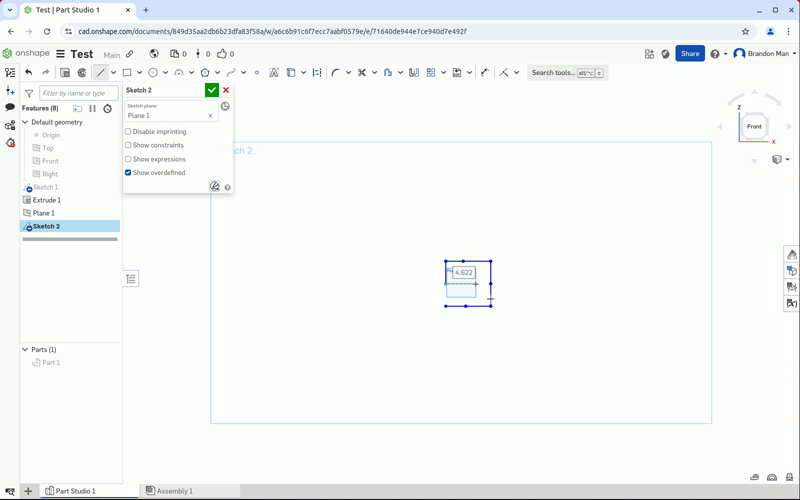
mouse_move(445, 306)
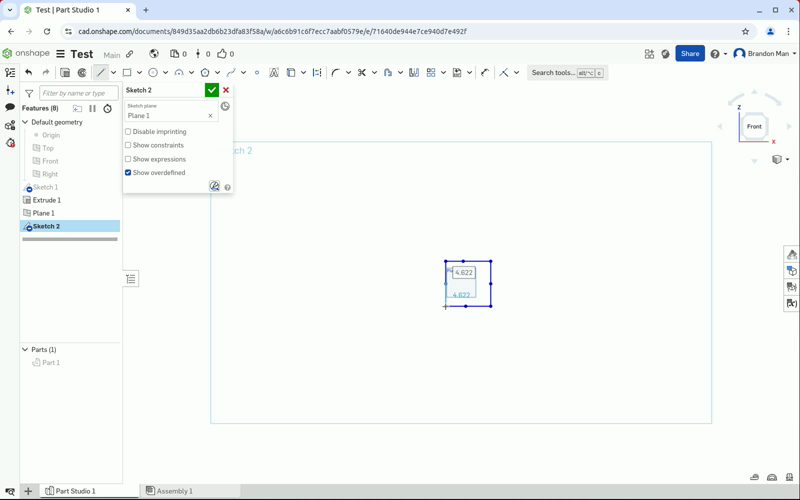
key_up(shift)
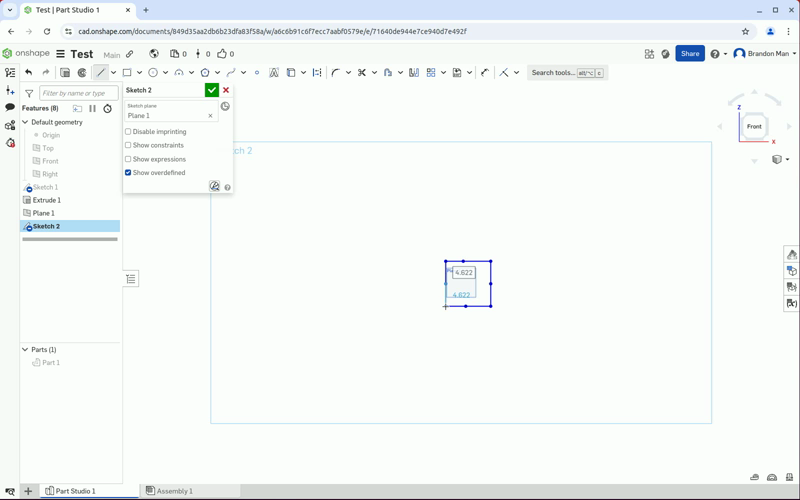
click(445, 306)
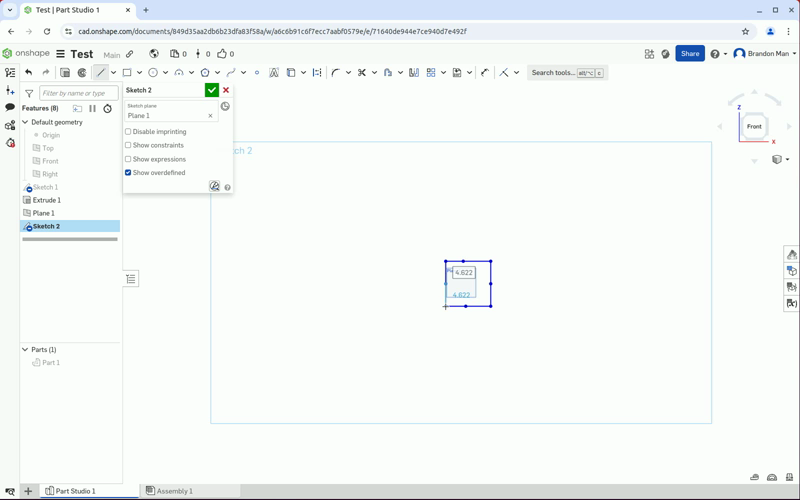
key(esc)
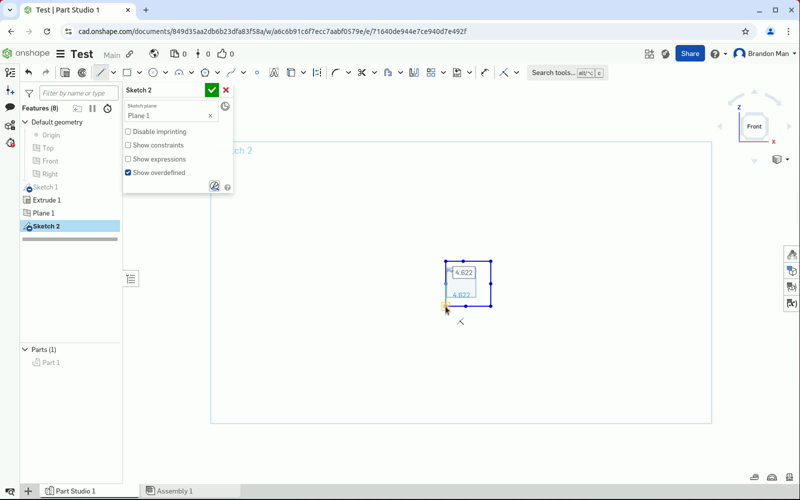
mouse_move(453, 299)
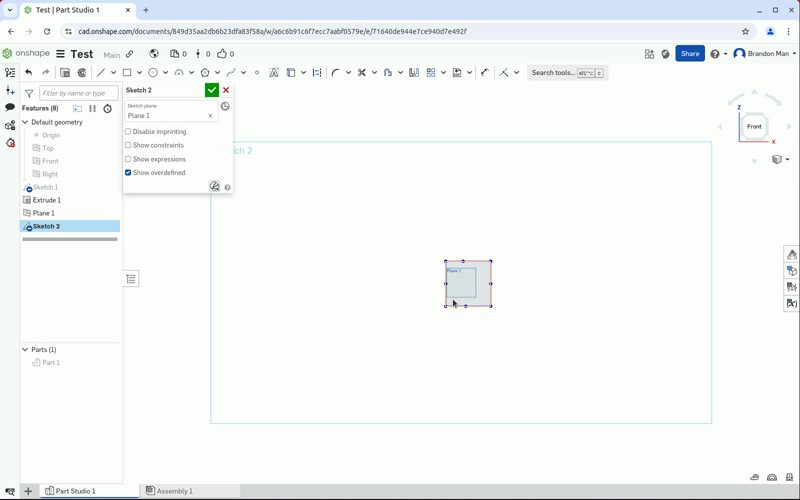
click(453, 299)
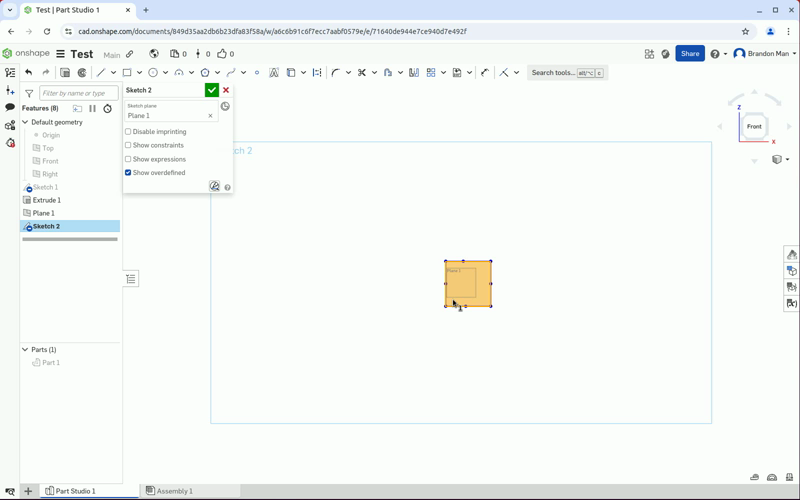
mouse_move(73, 352)
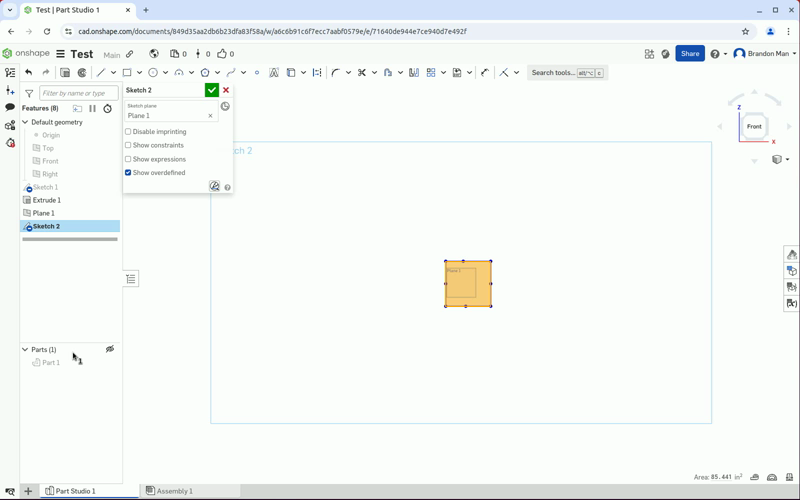
key(shift+y)
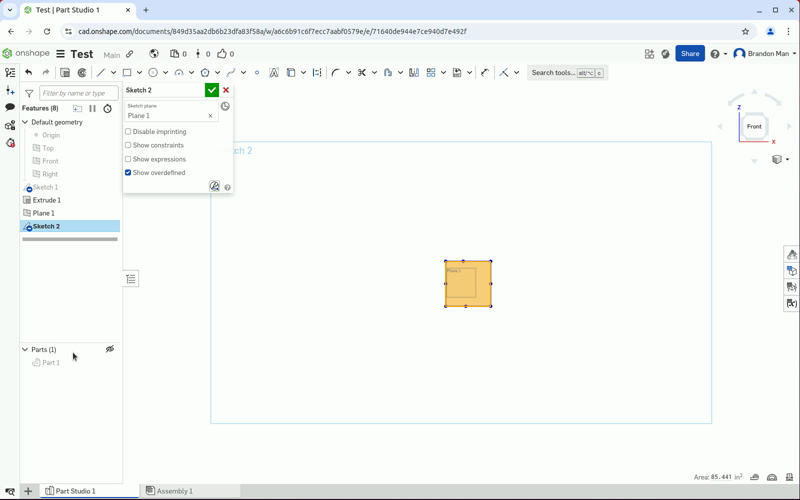
key(shift+e)
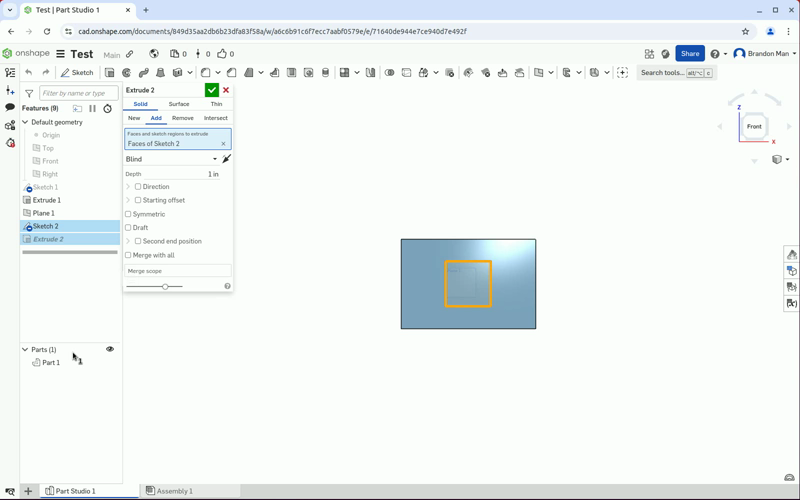
mouse_move(143, 106)
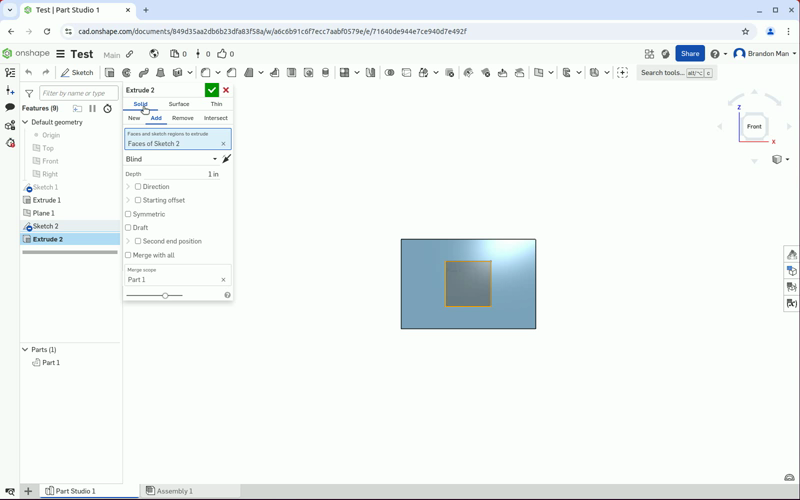
click(143, 106)
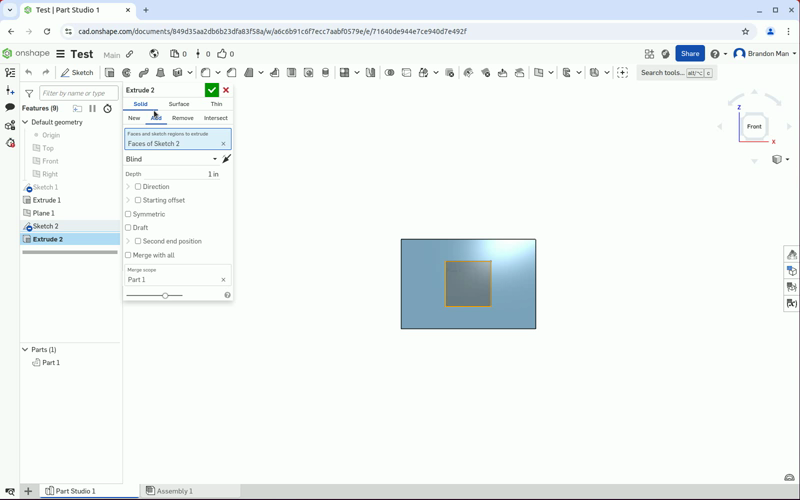
mouse_move(186, 120)
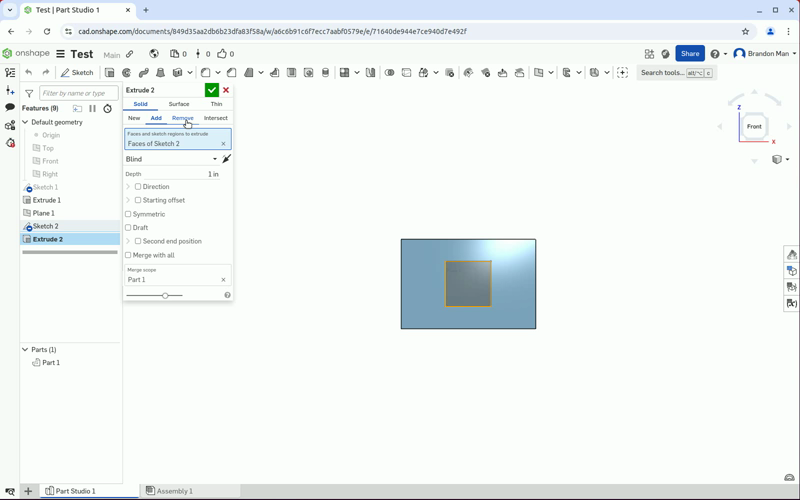
click(186, 120)
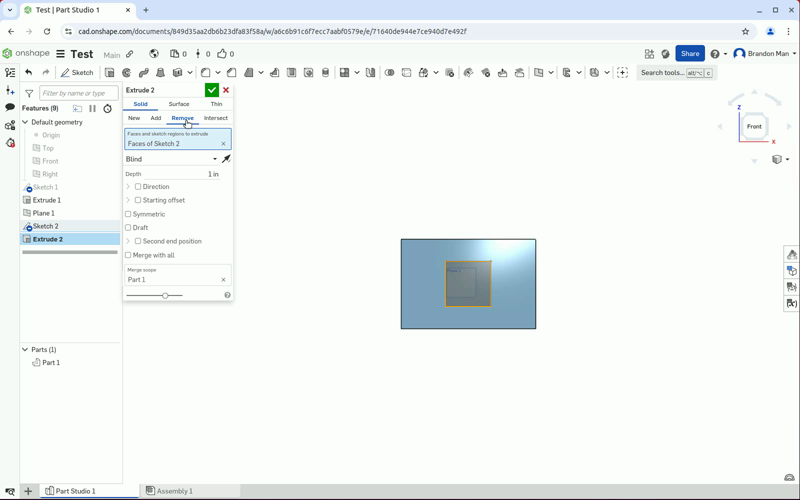
key(tab, 4)
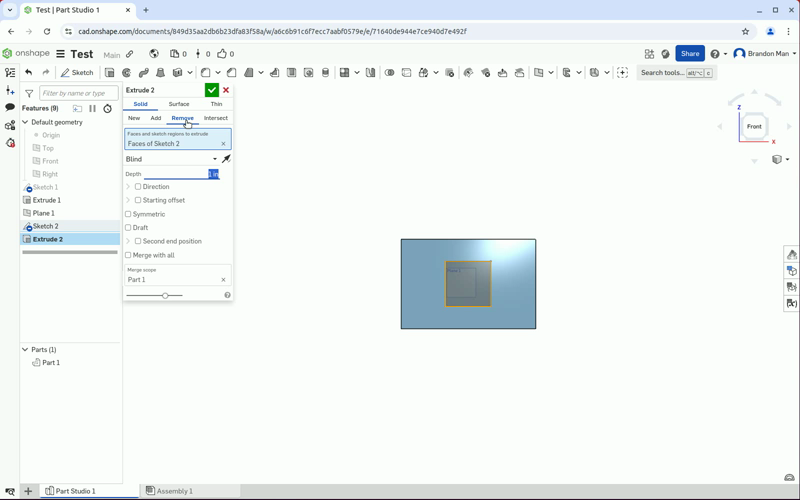
text(23.108)
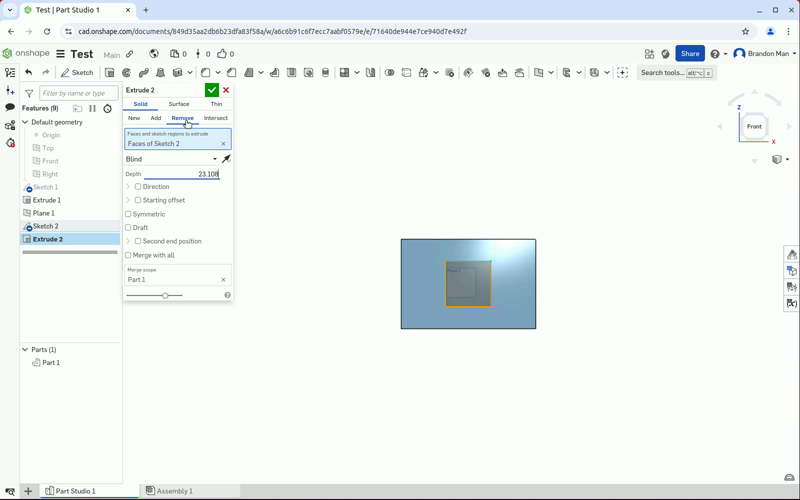
key(tab, 6)
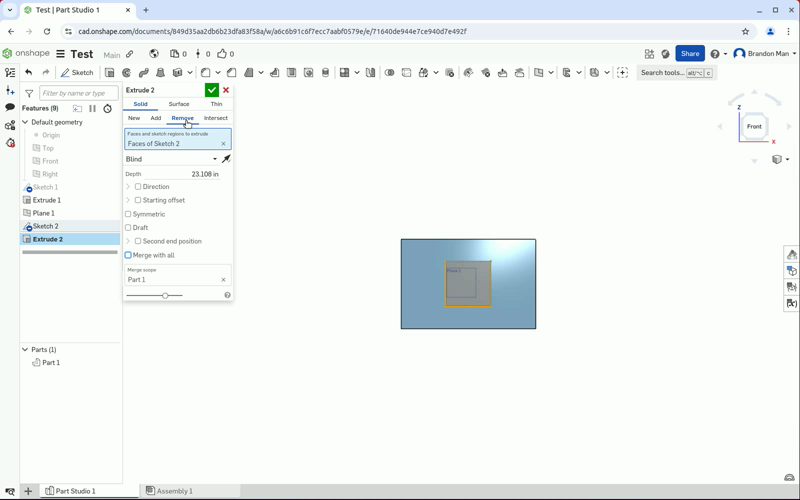
key(space)
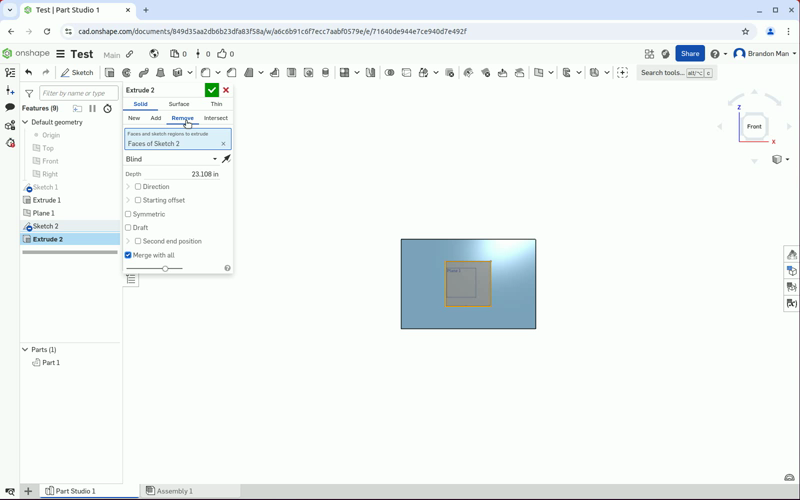
key(enter)
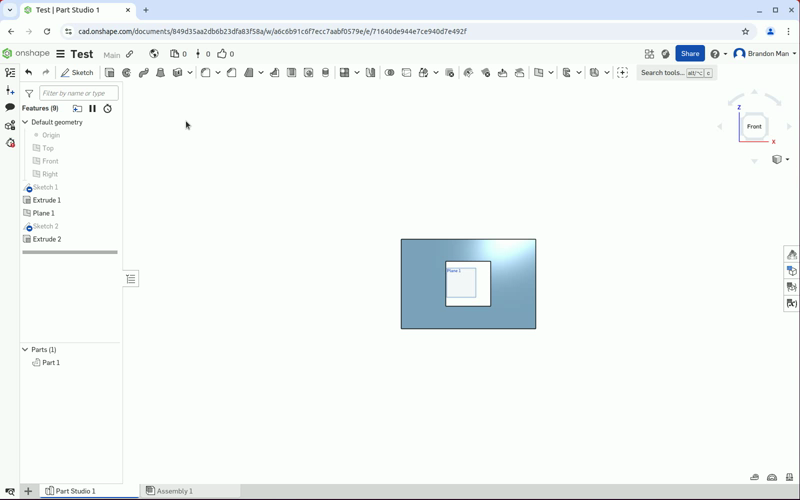
key(shift+h)
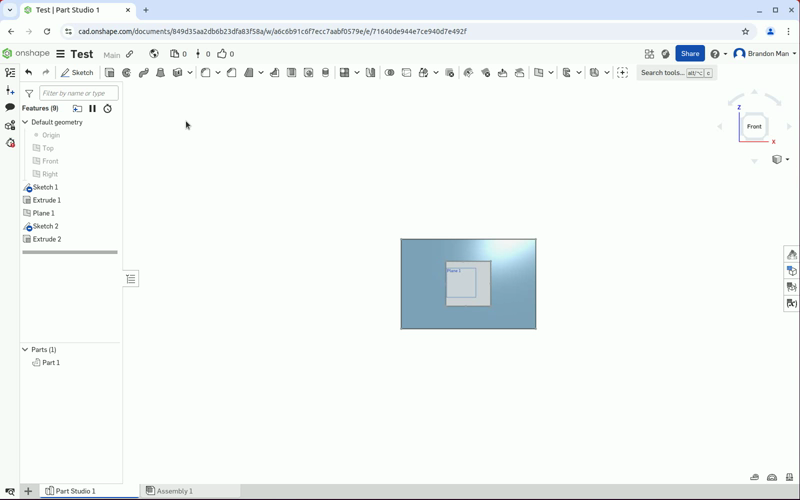
key(shift+h)
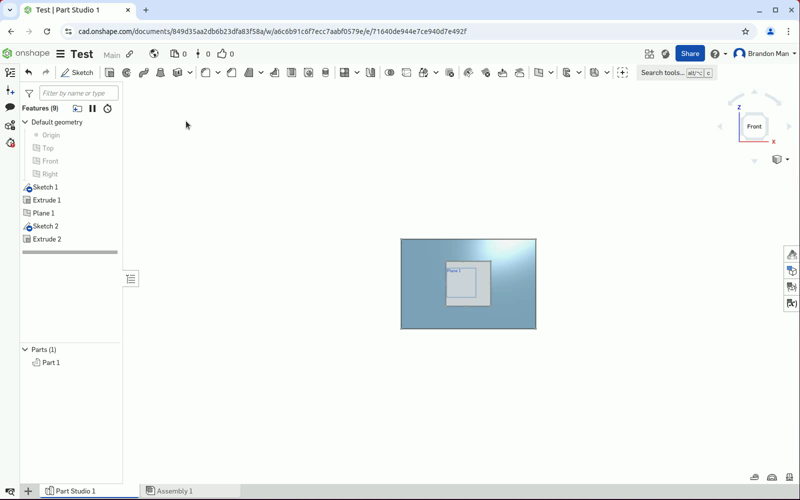
key(shift+7)
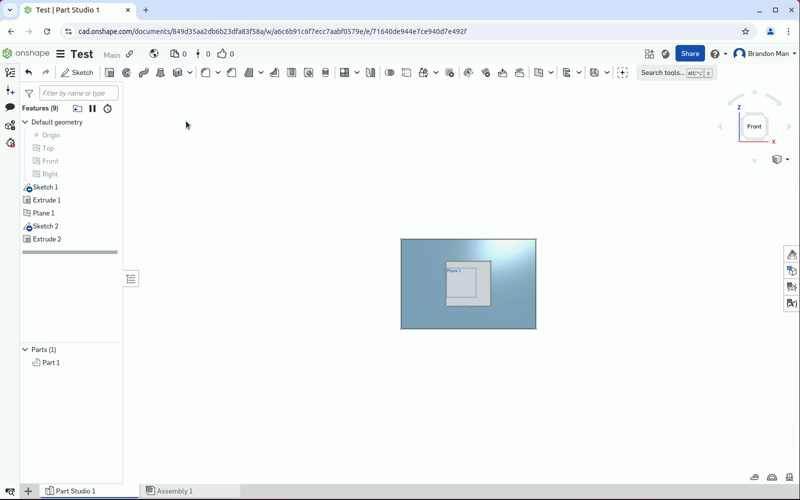
key(left, 2)
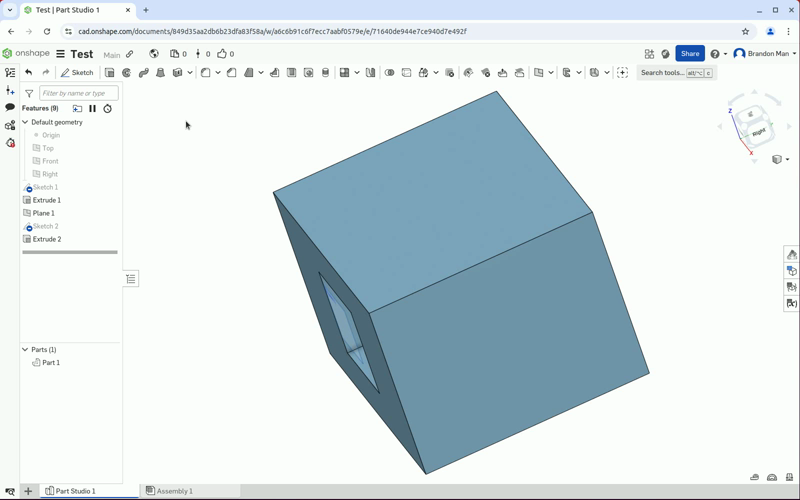
key(down, 2)
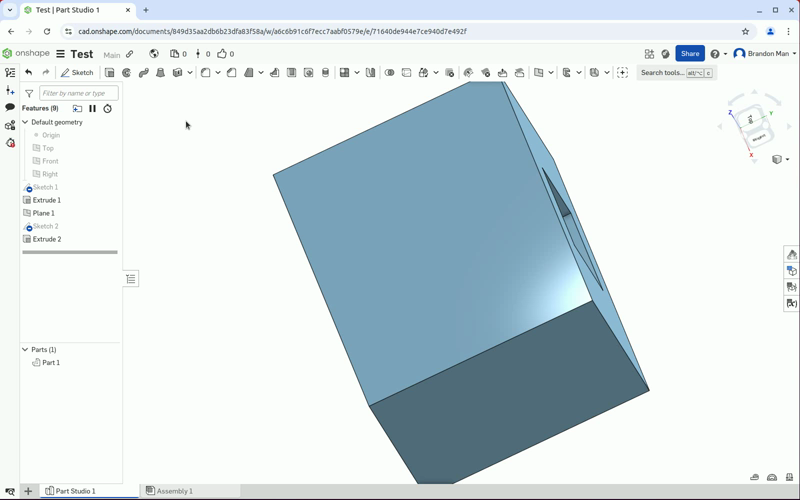
key(up, 2)
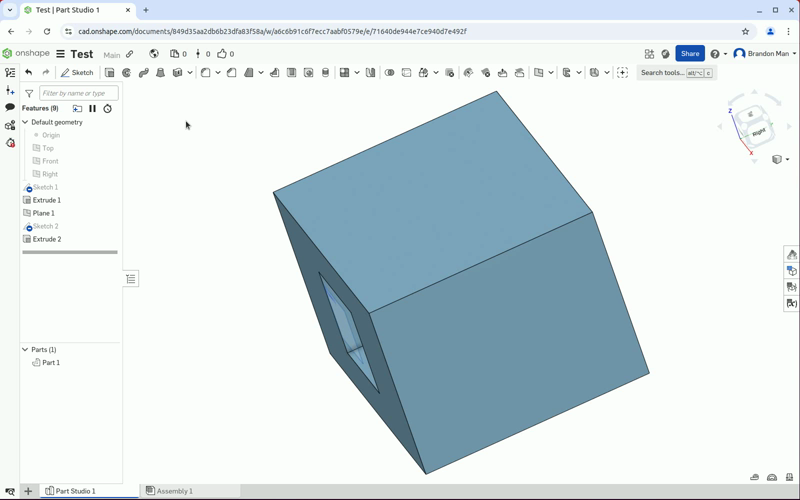
key(right, 2)
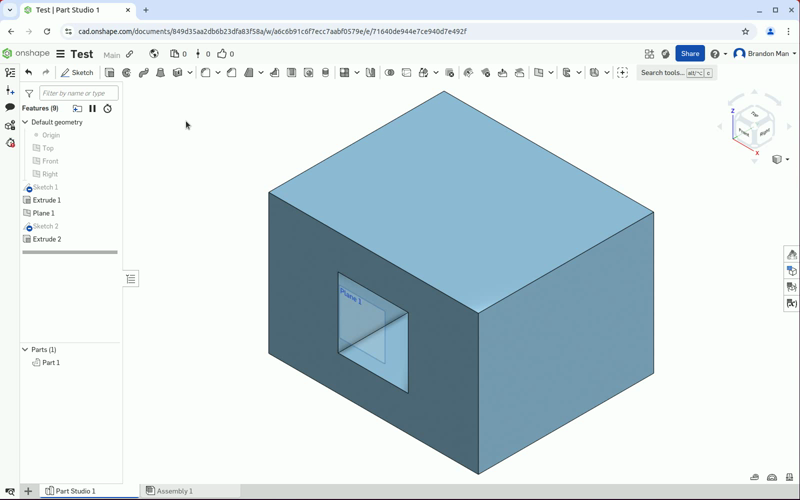
mouse_move(73, 189)
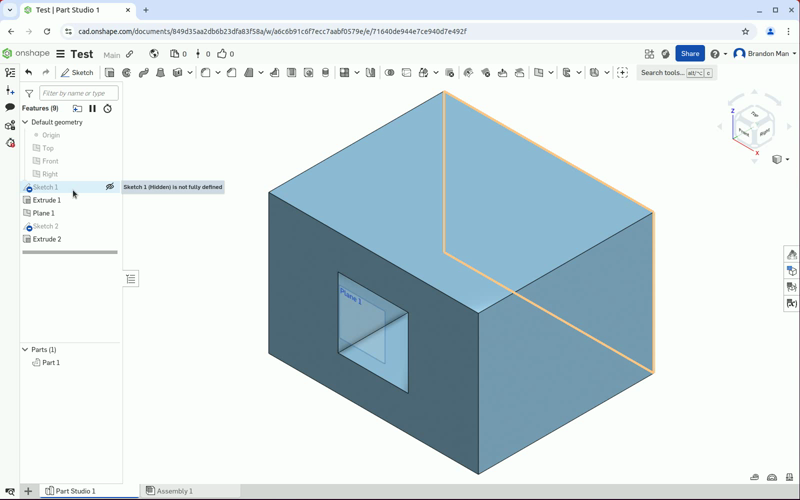
click(73, 189)